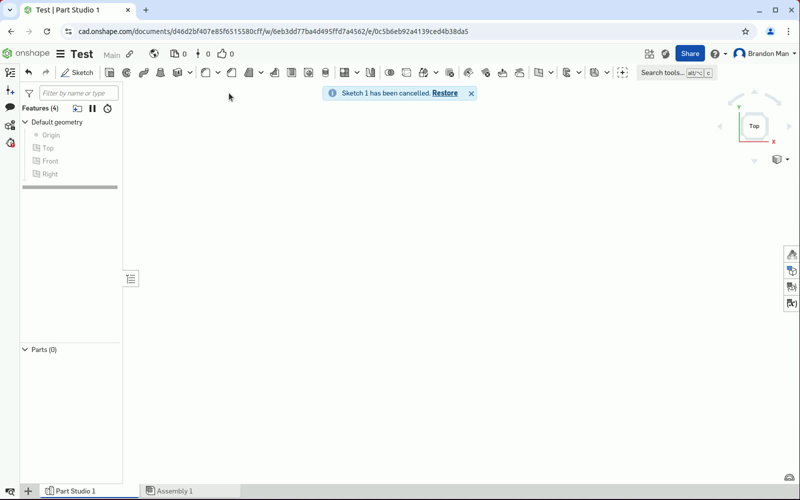
key(shift+h)
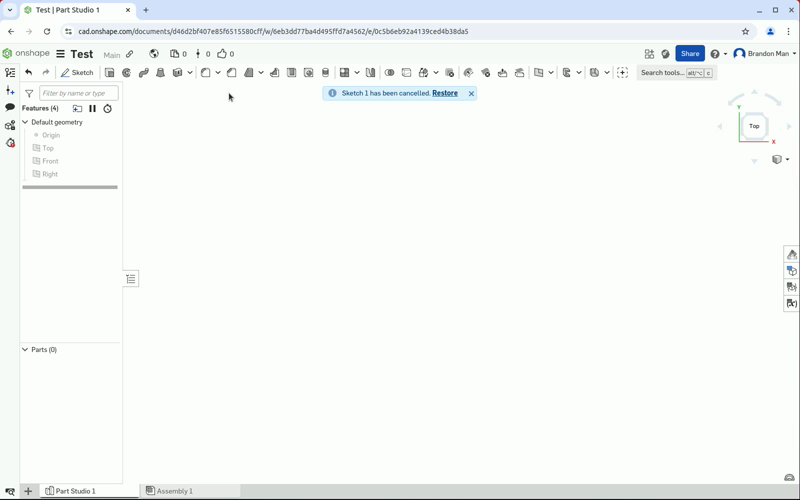
key(shift+s)
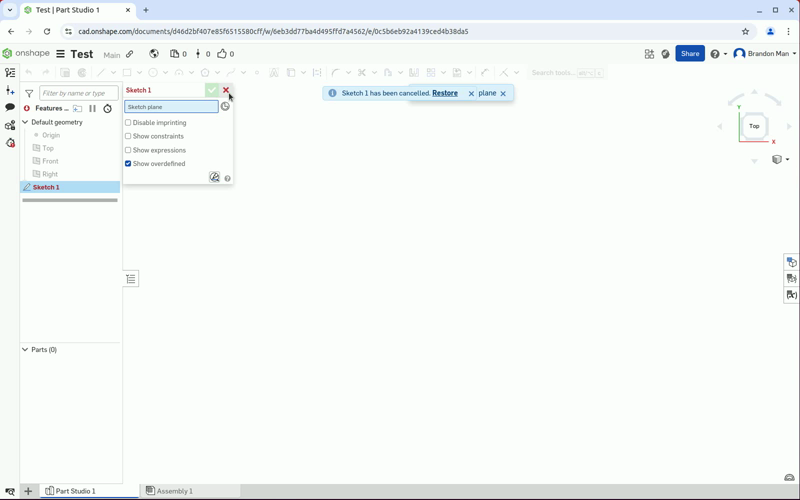
mouse_move(73, 150)
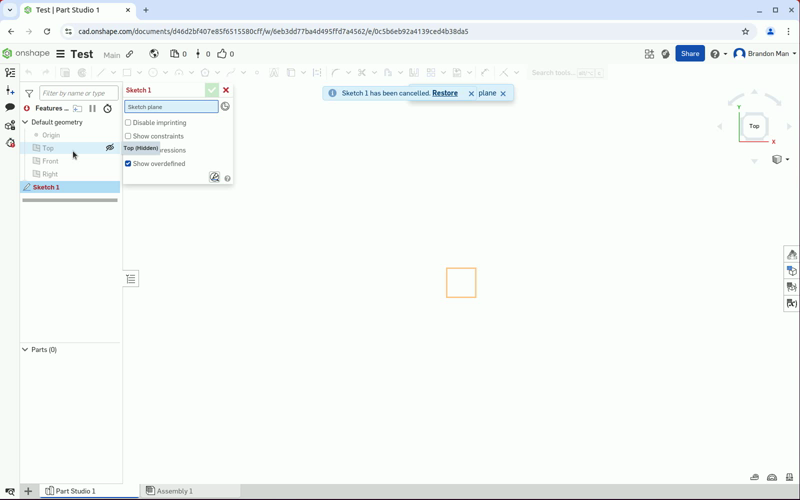
click(73, 150)
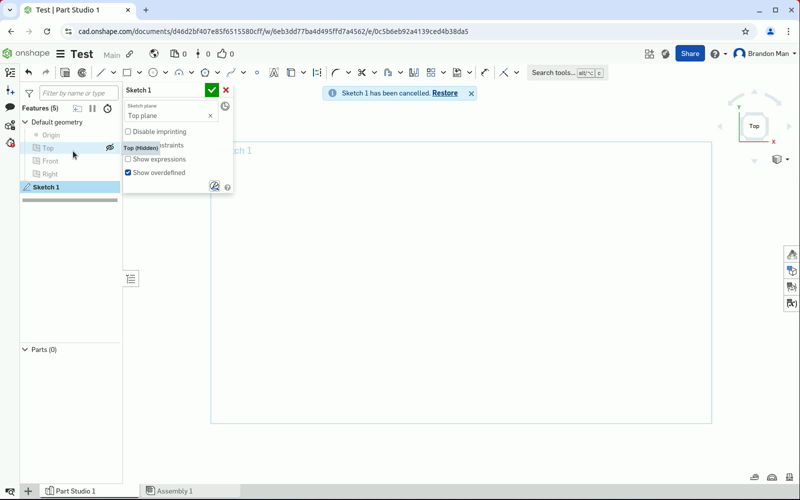
mouse_move(73, 352)
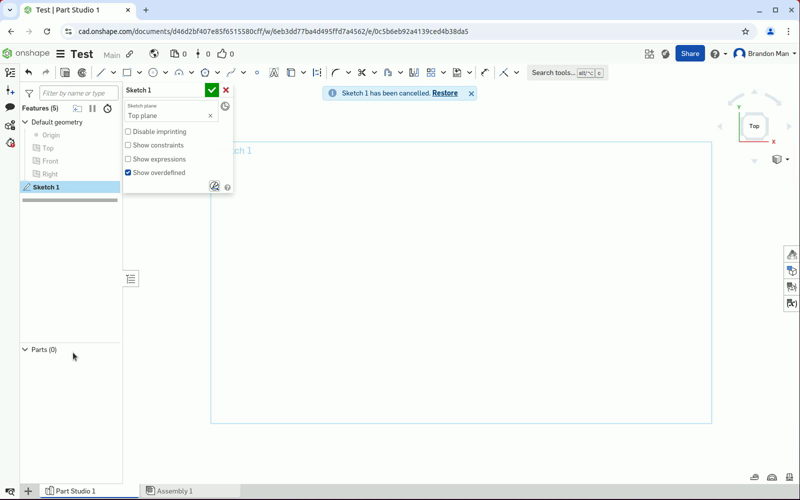
key(y)
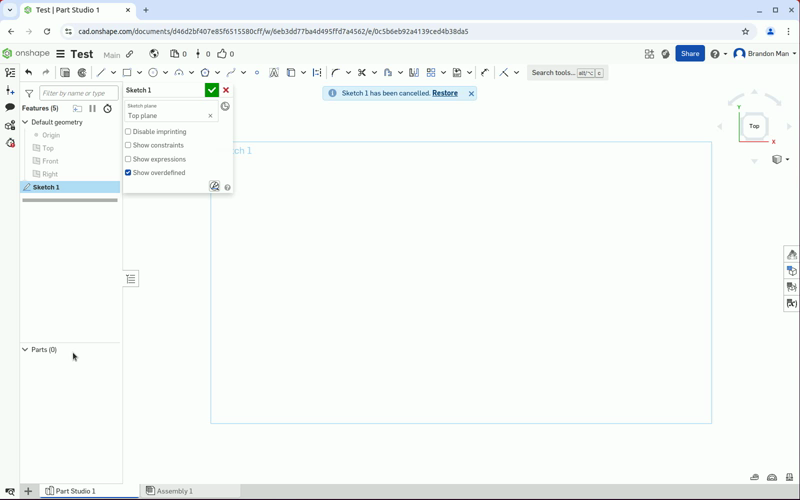
key(c)
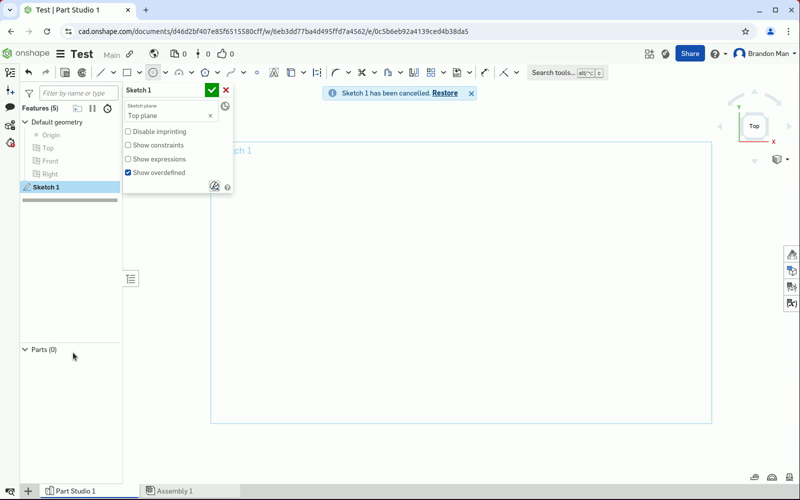
key_down(shift)
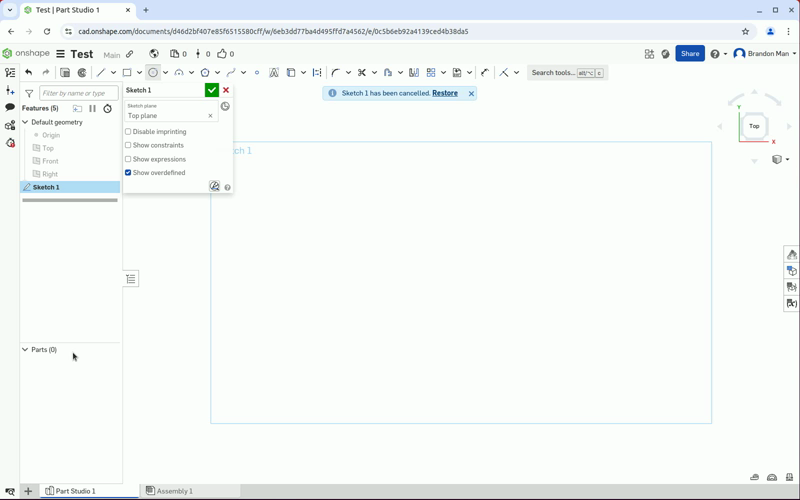
mouse_move(461, 282)
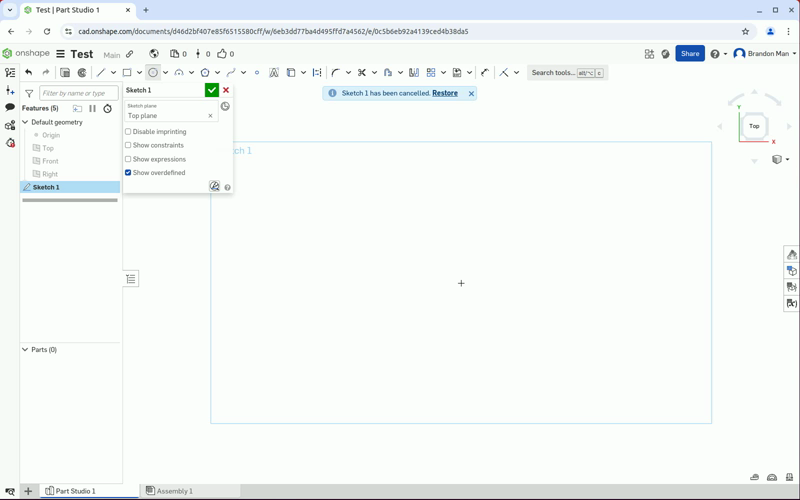
click(461, 282)
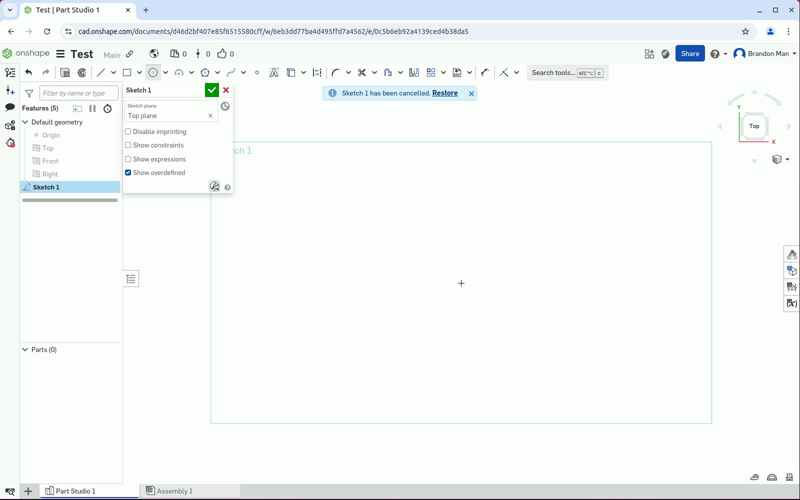
key_up(shift)
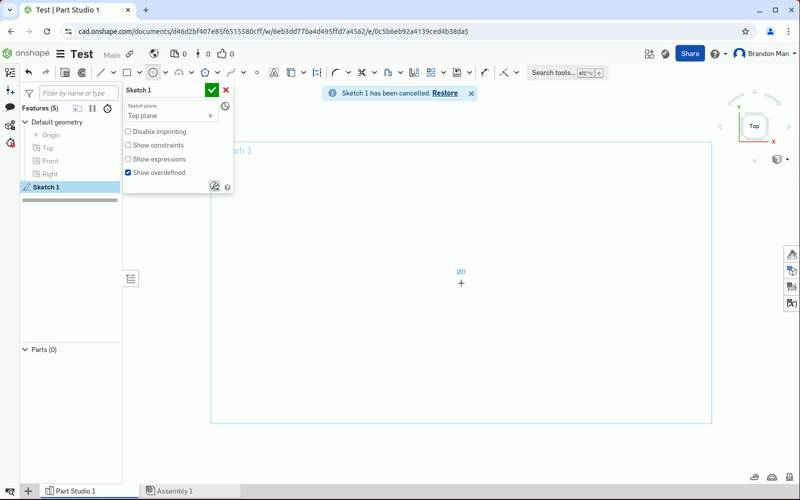
mouse_move(482, 282)
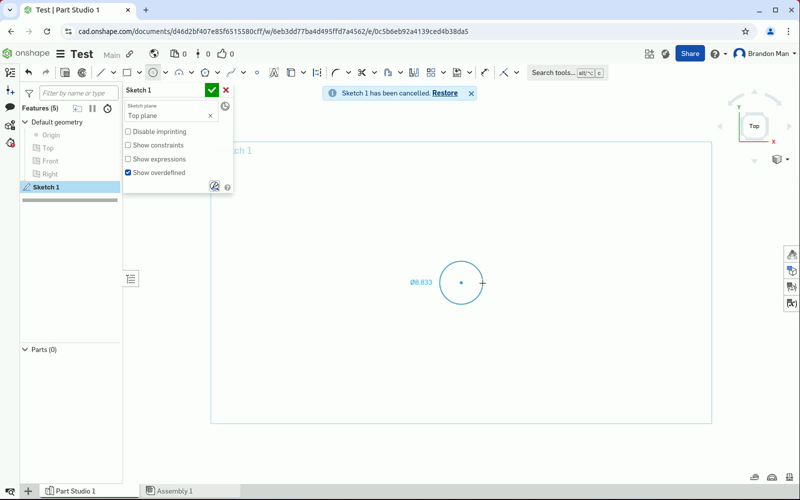
click(482, 282)
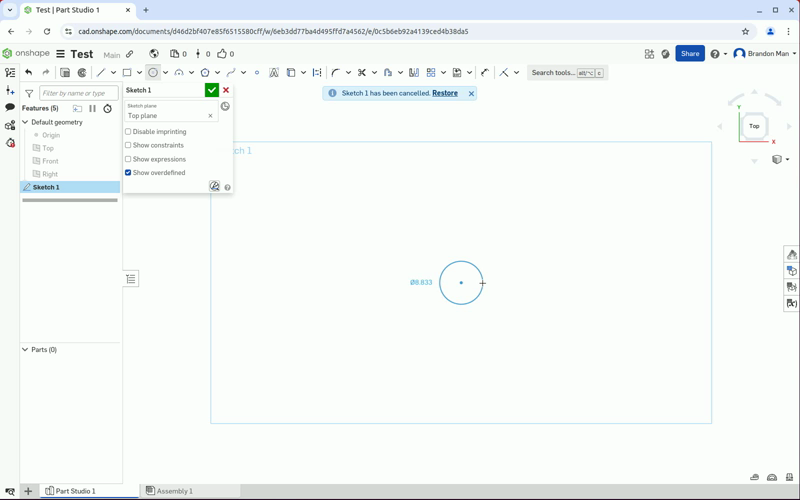
key(esc)
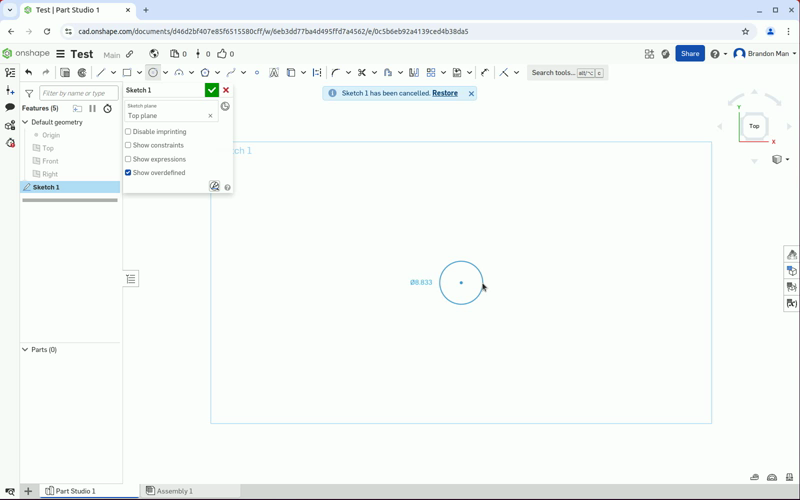
mouse_move(448, 281)
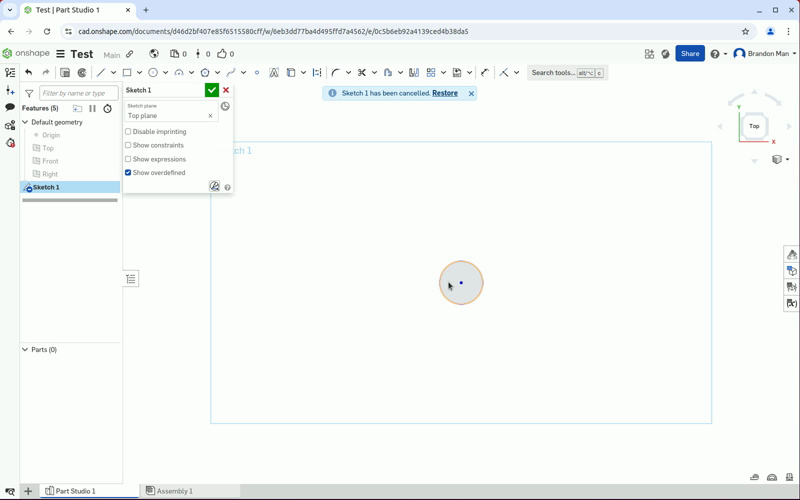
scroll(6)
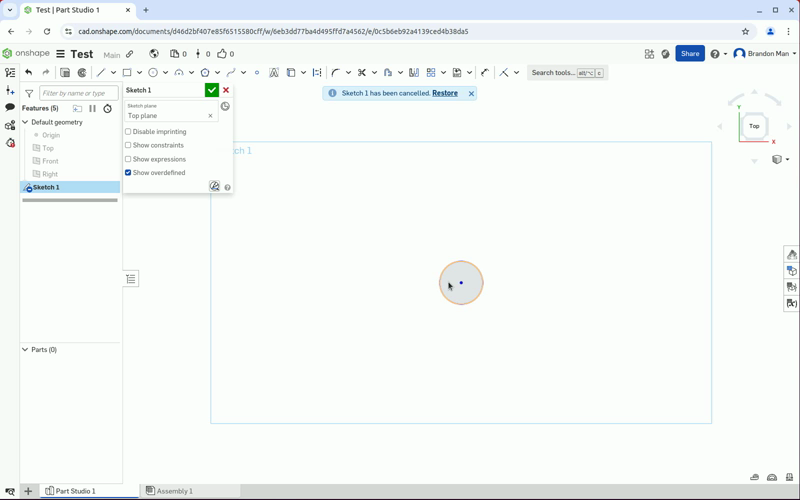
scroll(6)
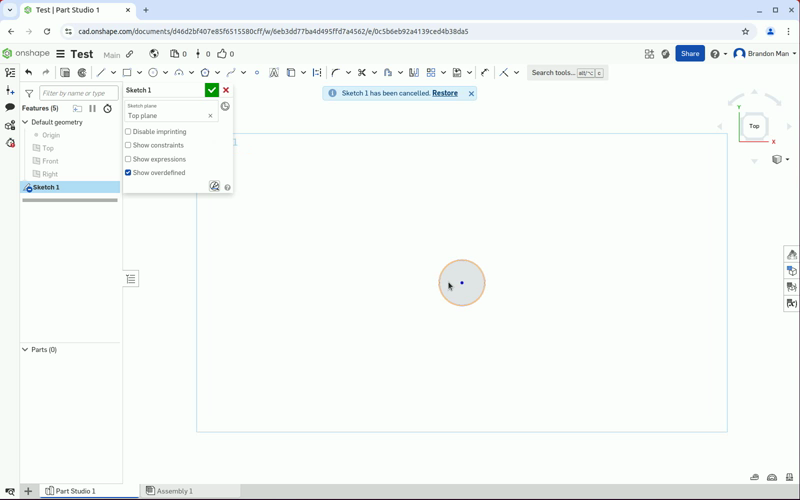
scroll(6)
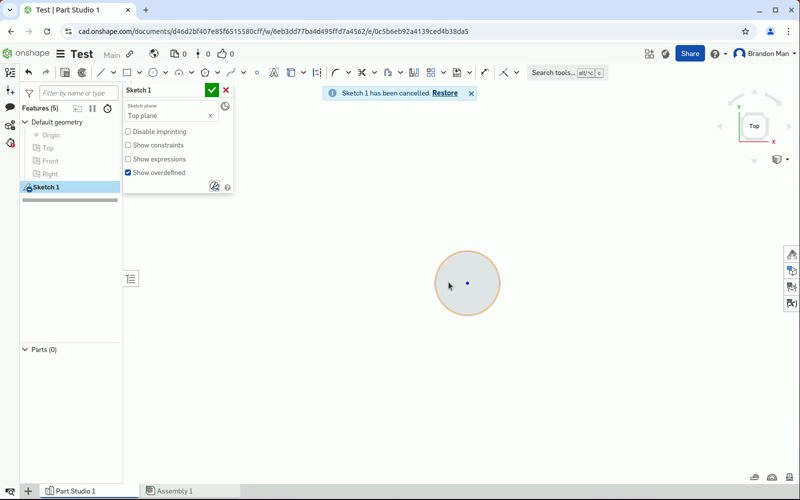
scroll(6)
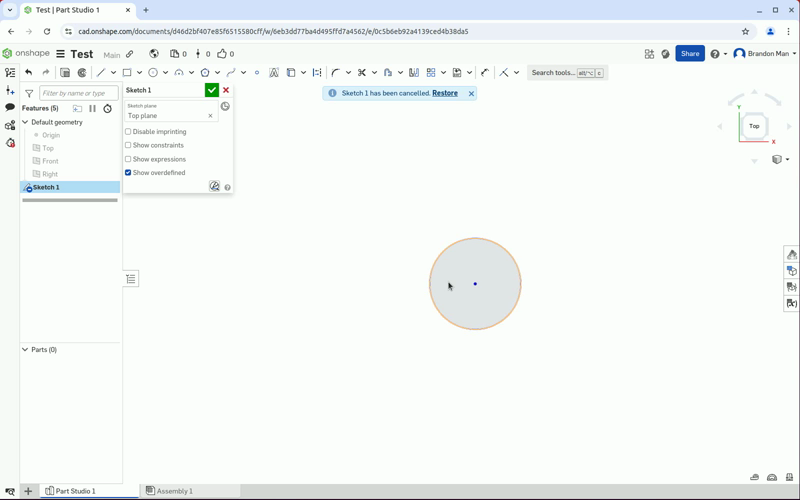
scroll(6)
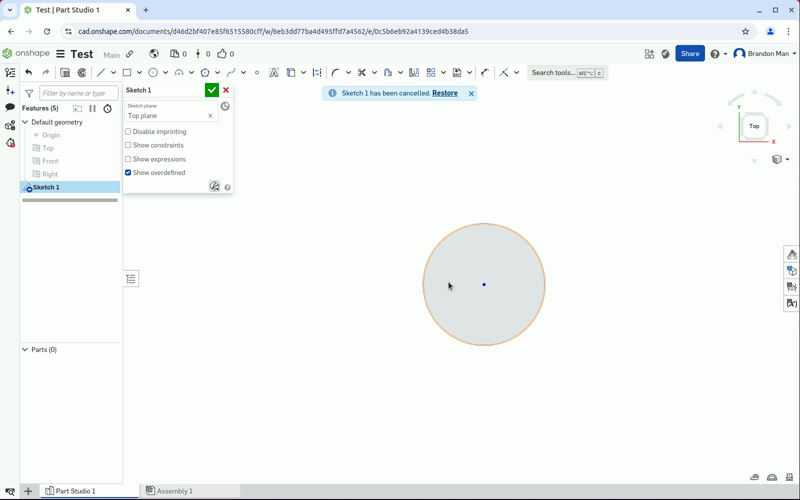
scroll(6)
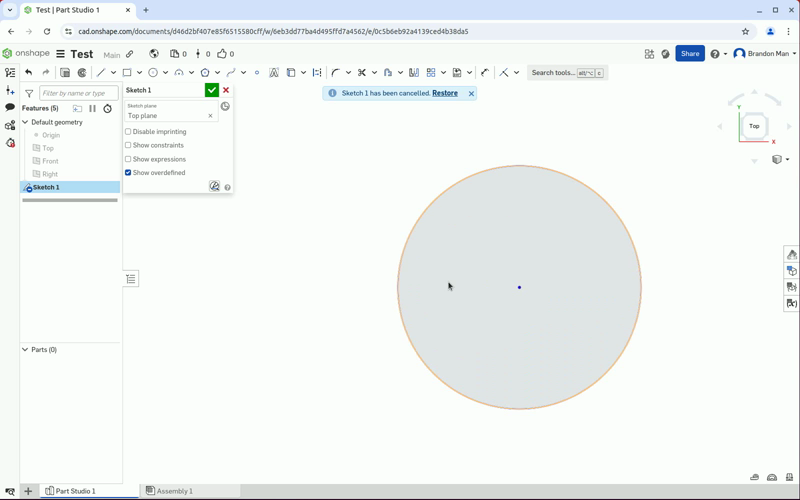
scroll(6)
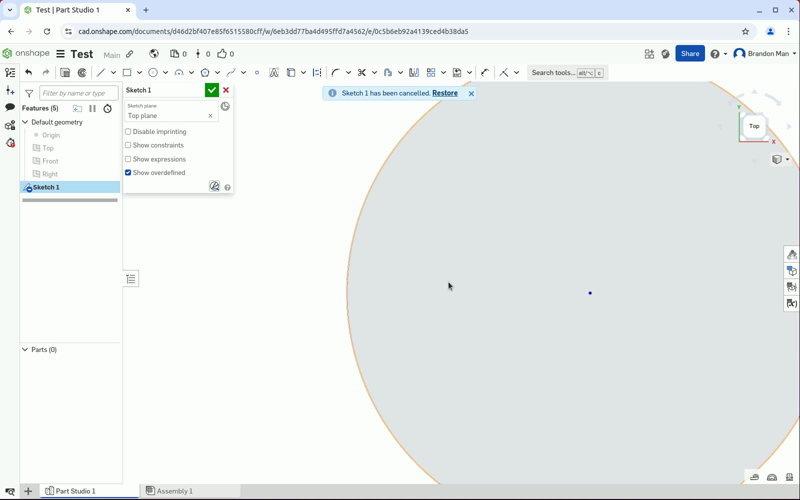
click(448, 281)
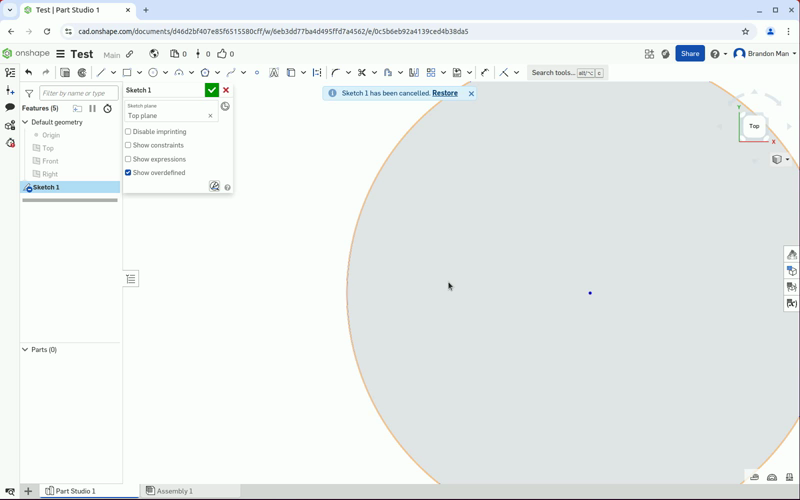
scroll(-6)
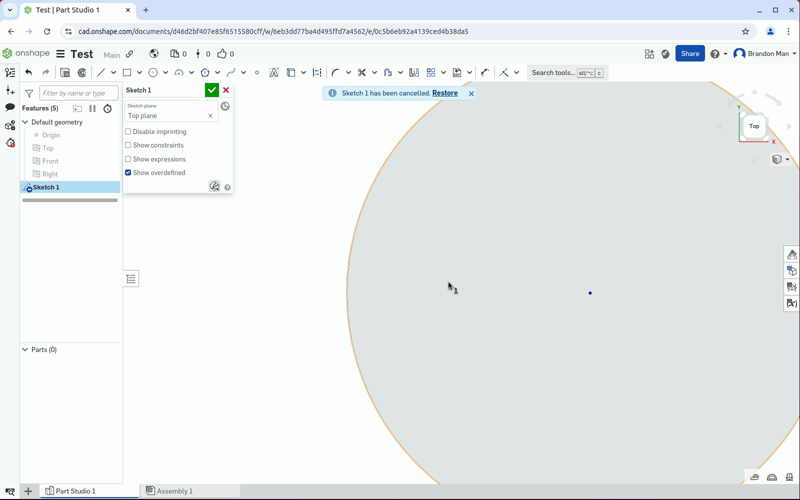
scroll(-6)
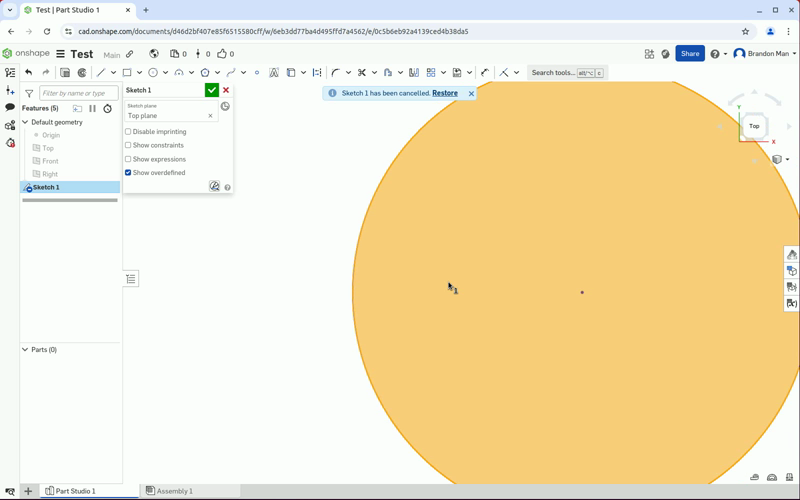
scroll(-6)
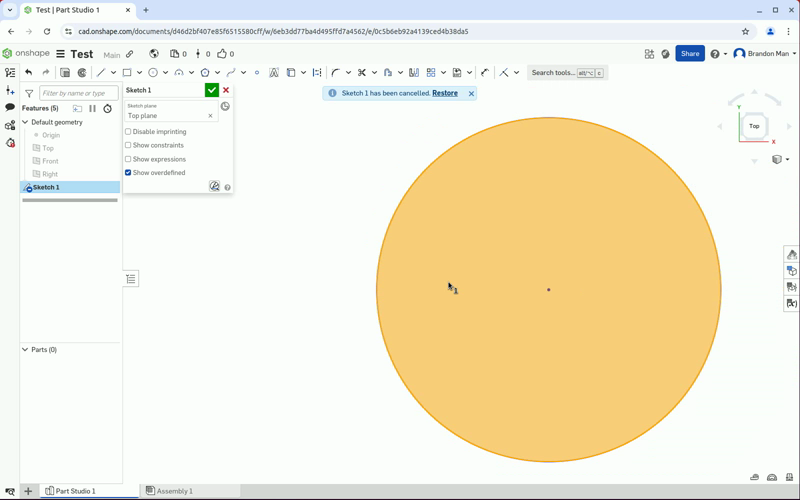
scroll(-6)
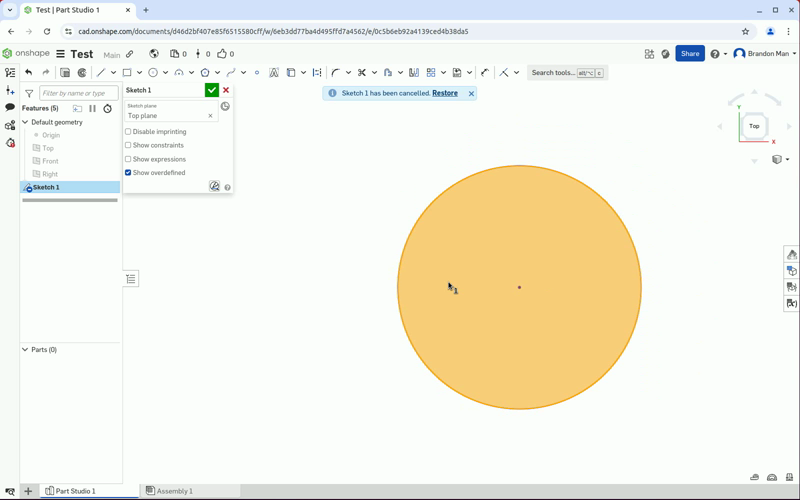
scroll(-6)
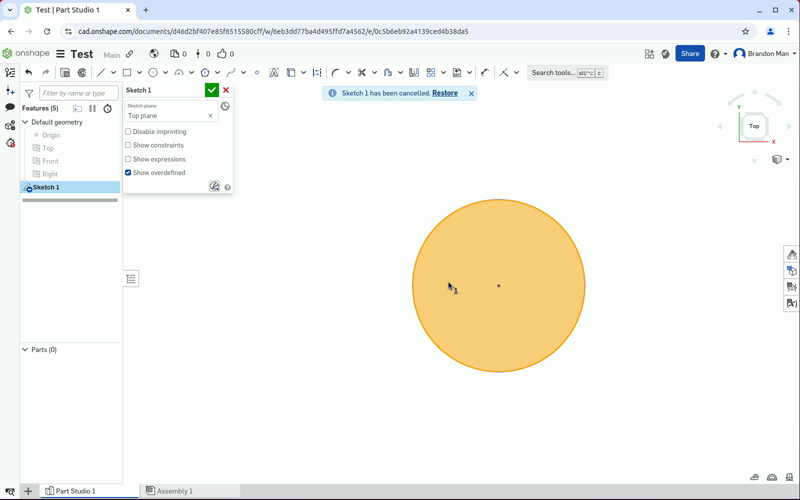
scroll(-6)
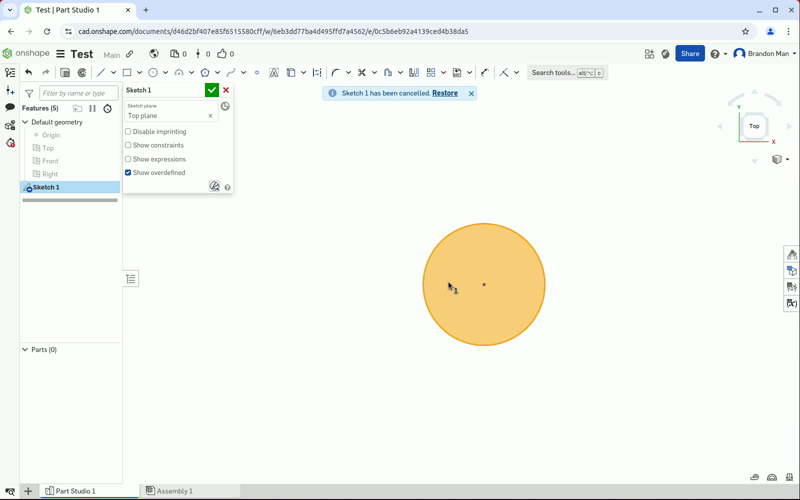
scroll(-6)
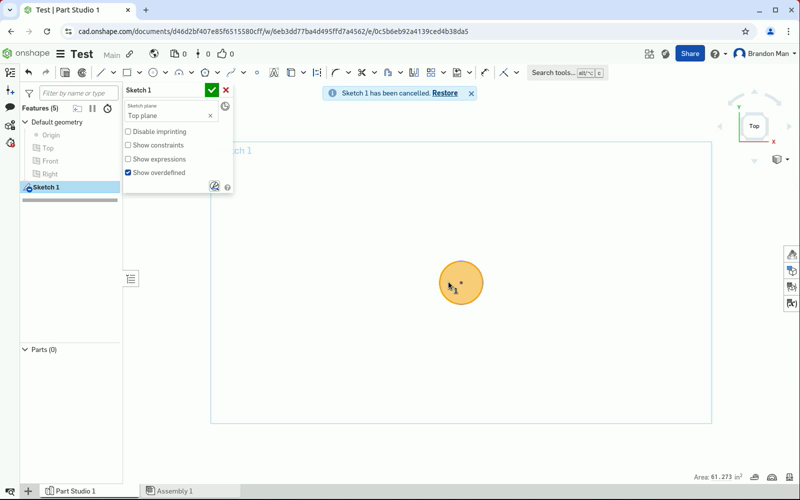
mouse_move(73, 352)
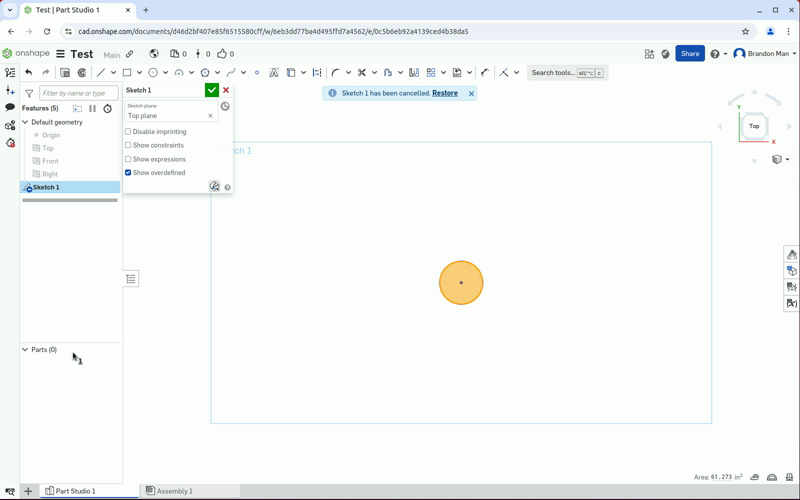
key(shift+y)
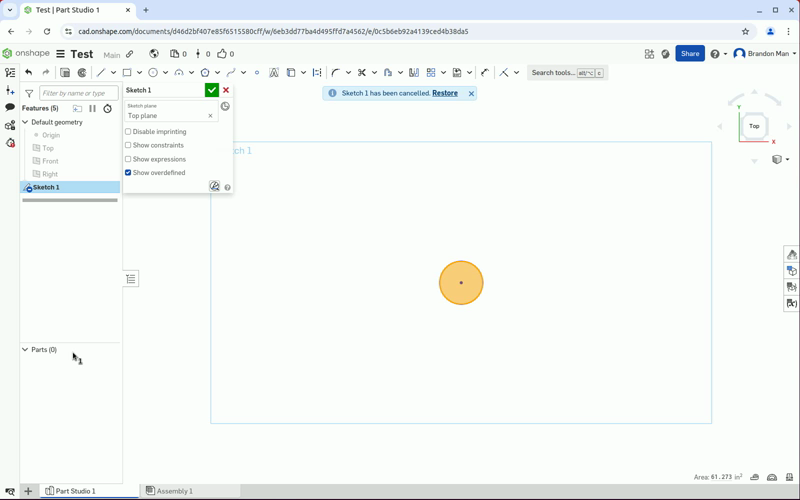
key(shift+e)
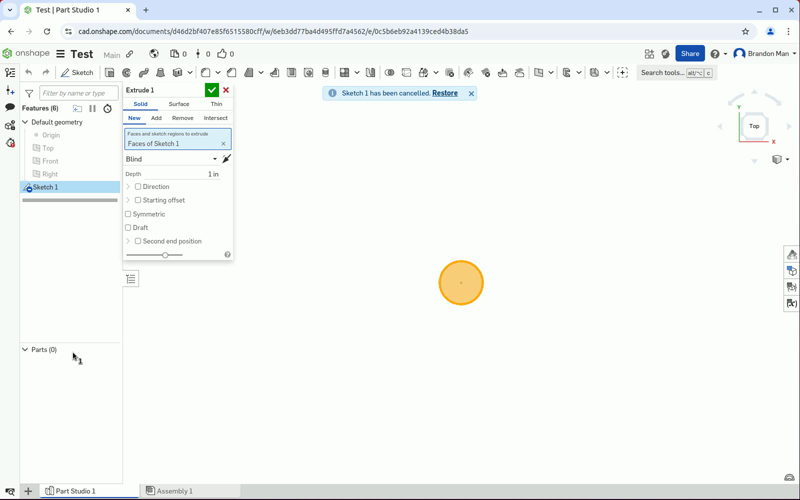
mouse_move(143, 106)
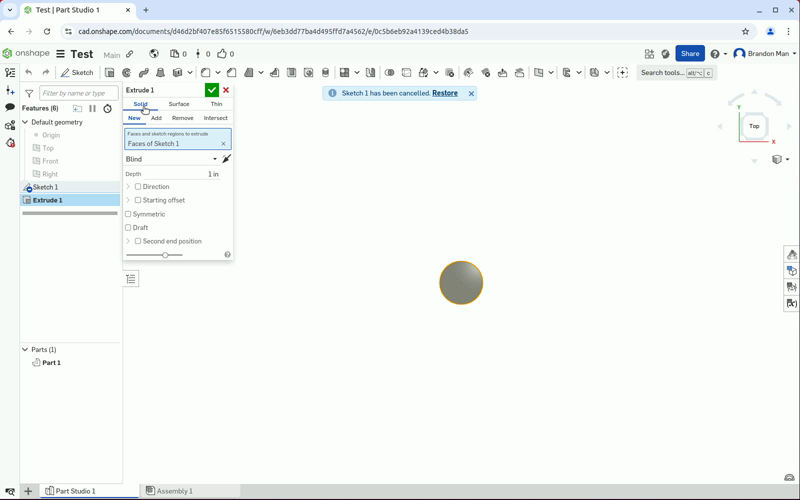
click(143, 106)
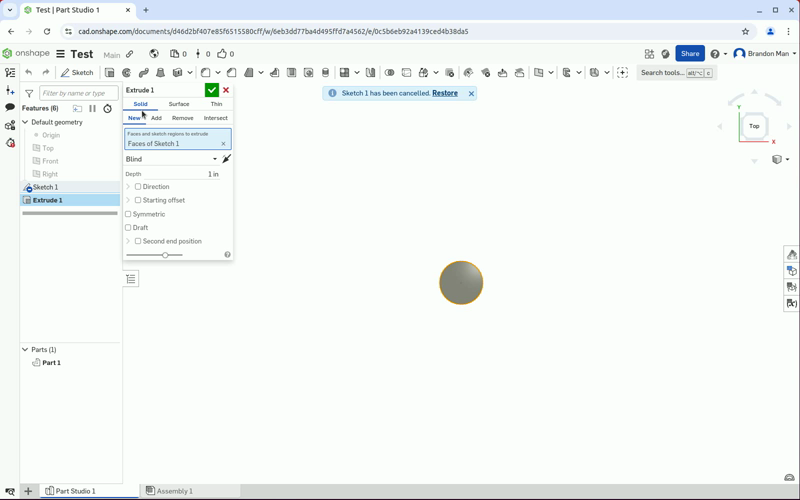
mouse_move(137, 120)
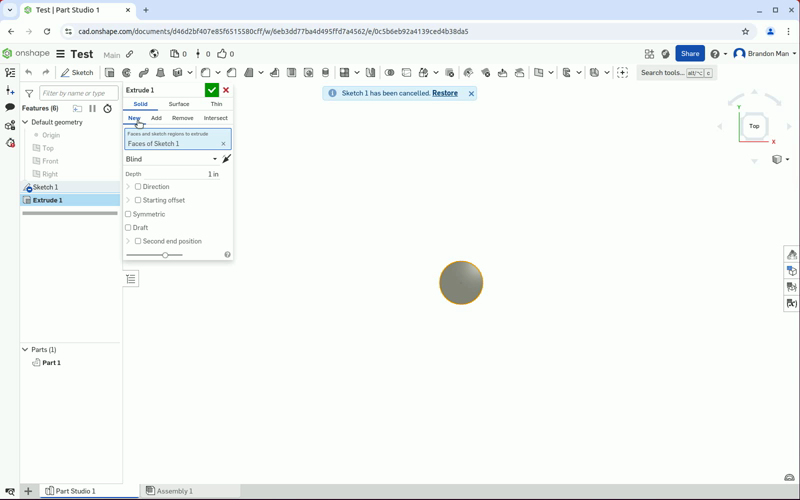
click(137, 120)
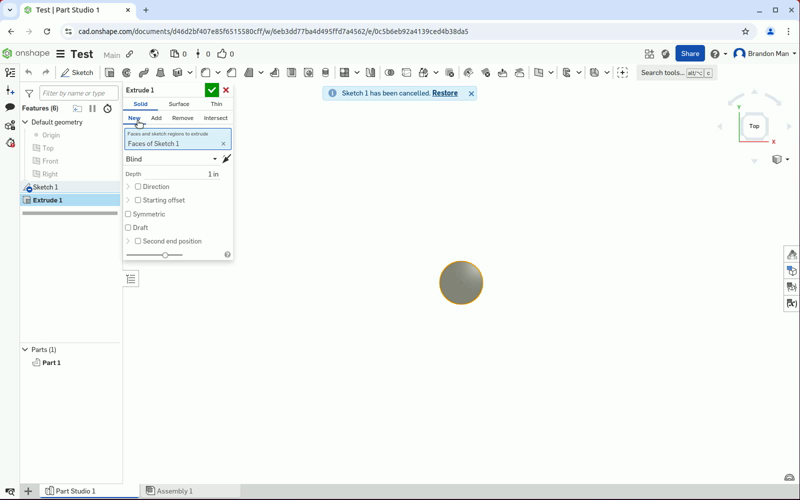
key(tab, 4)
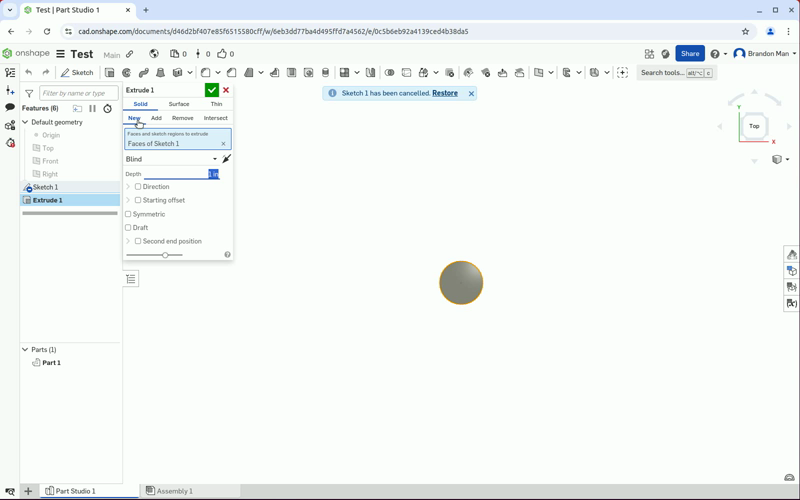
text(8.906)
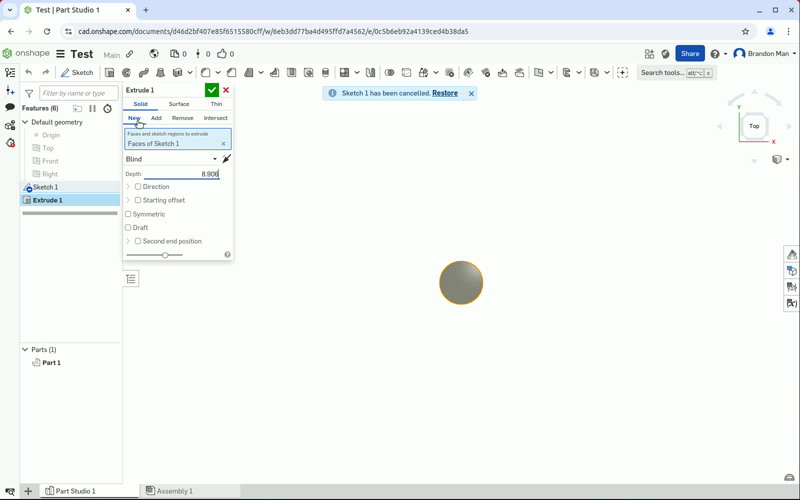
key(enter)
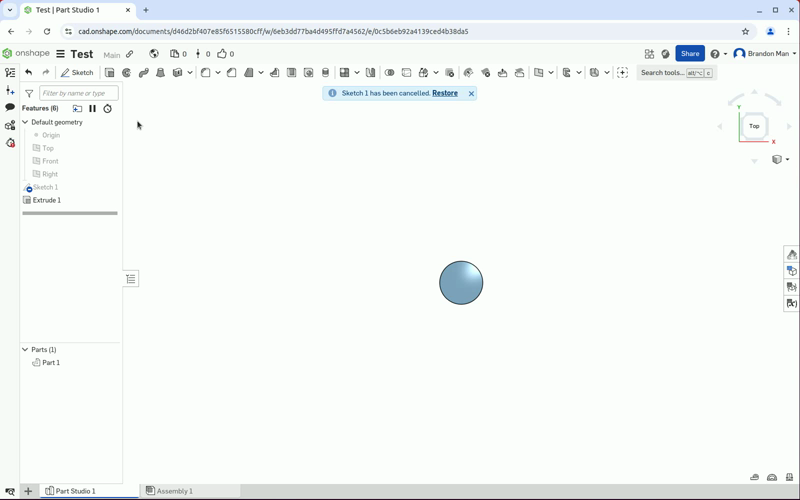
key(shift+h)
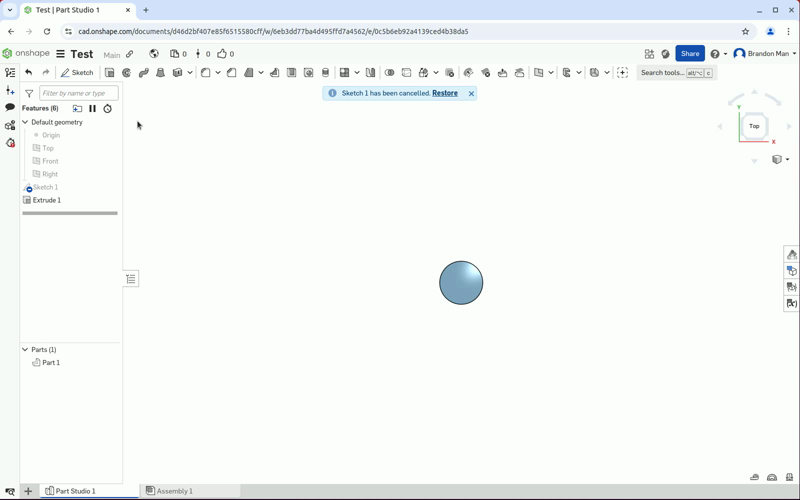
key(shift+h)
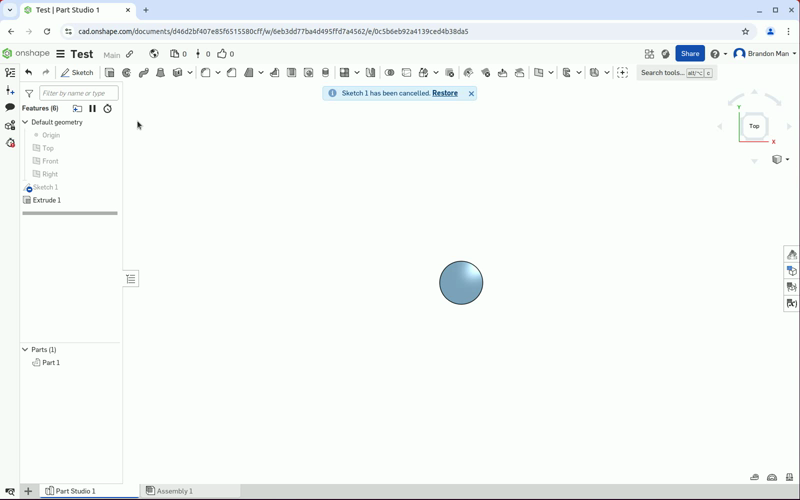
mouse_move(73, 189)
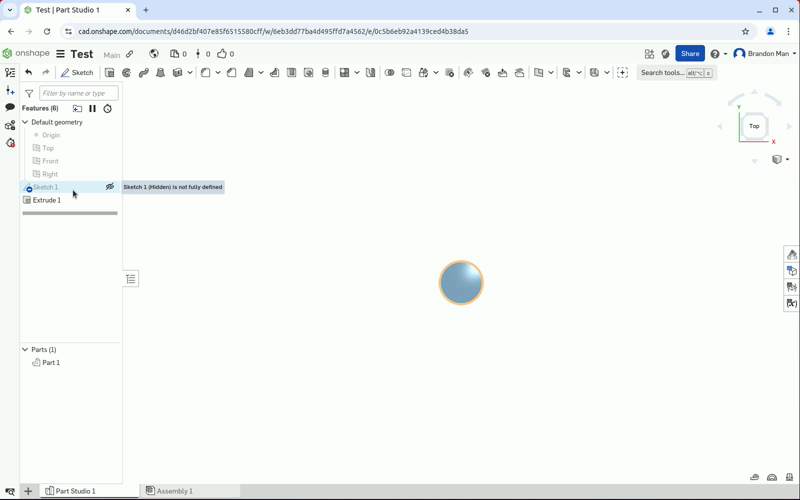
click(73, 189)
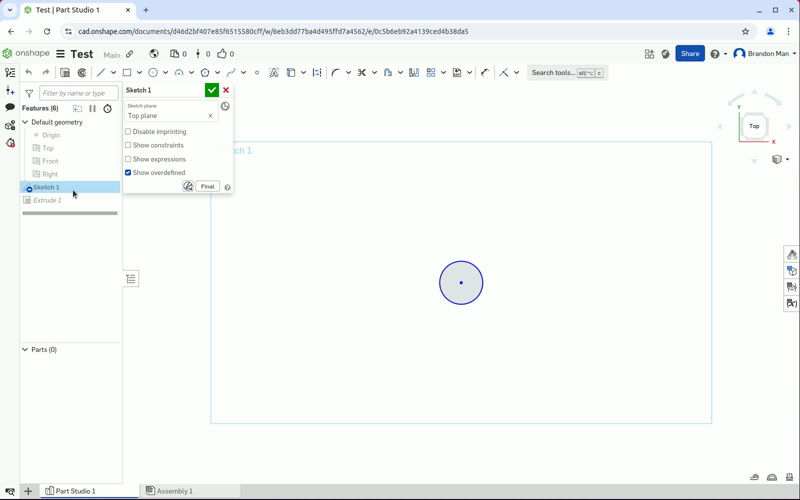
mouse_move(229, 92)
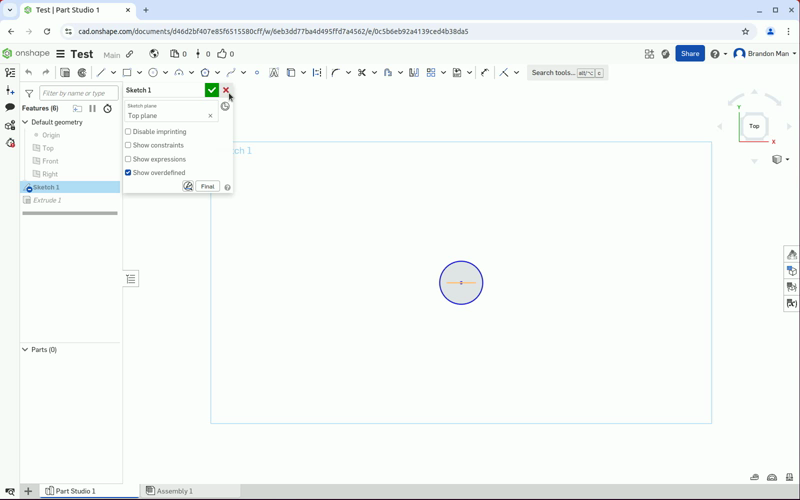
click(229, 92)
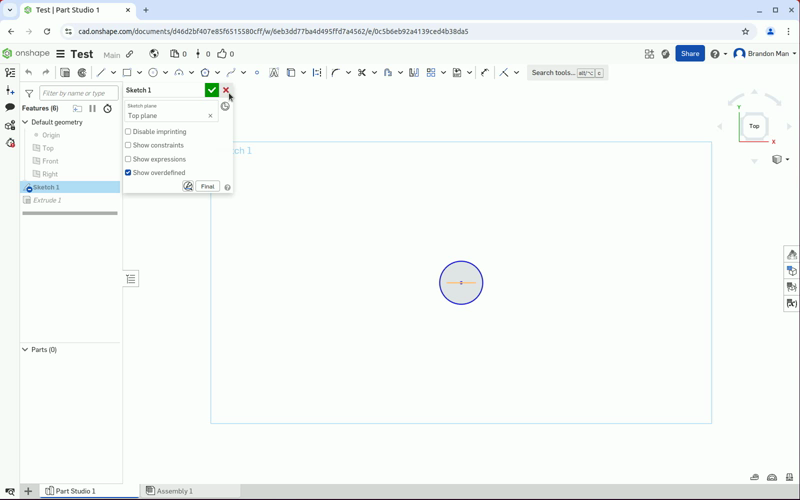
key(shift+s)
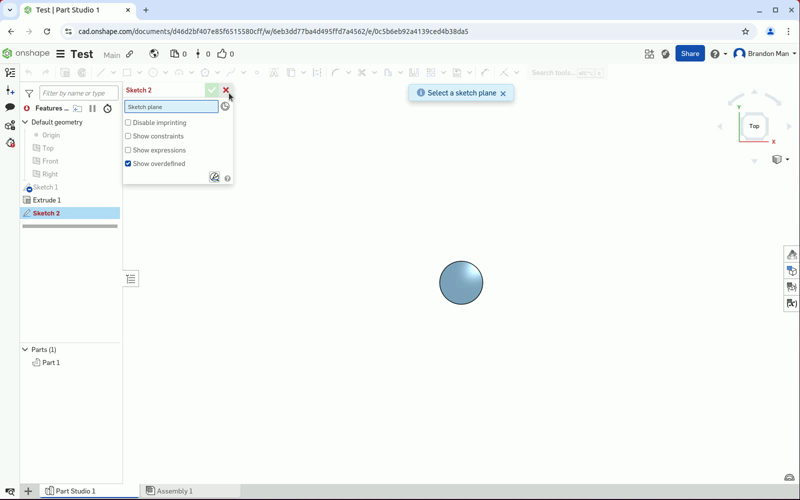
mouse_move(73, 150)
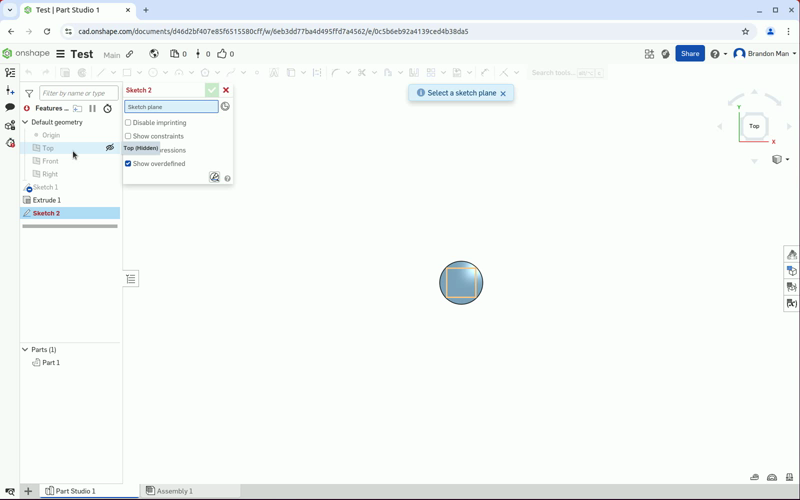
click(73, 150)
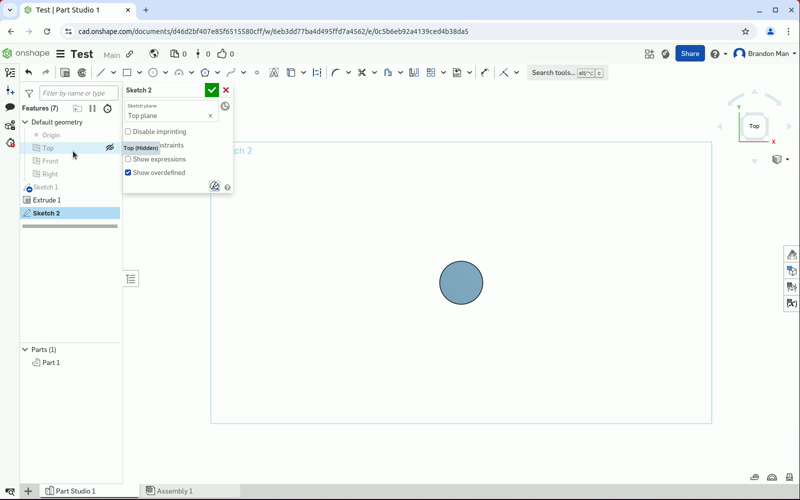
mouse_move(73, 352)
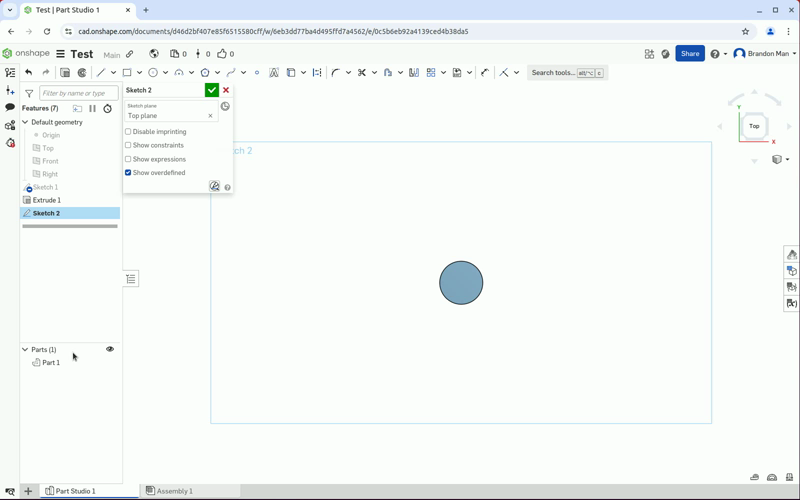
key(y)
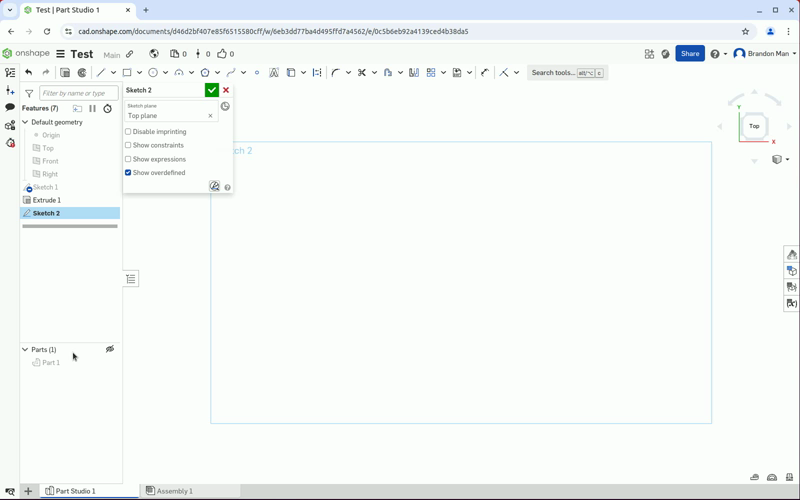
key(l)
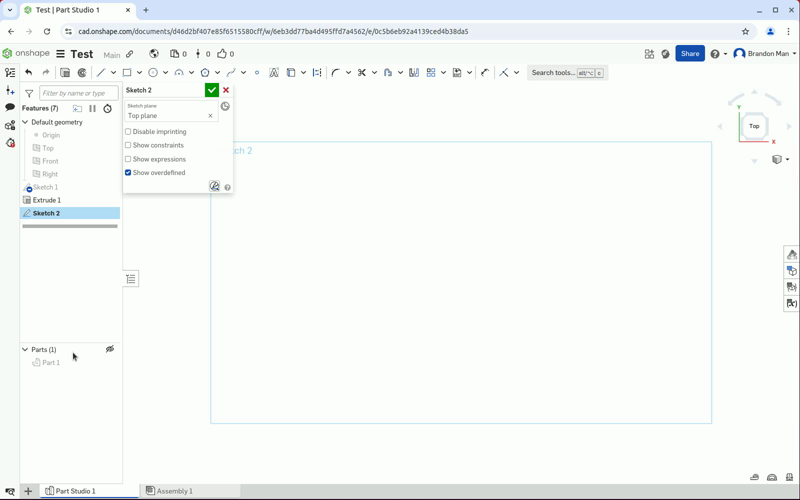
key_down(shift)
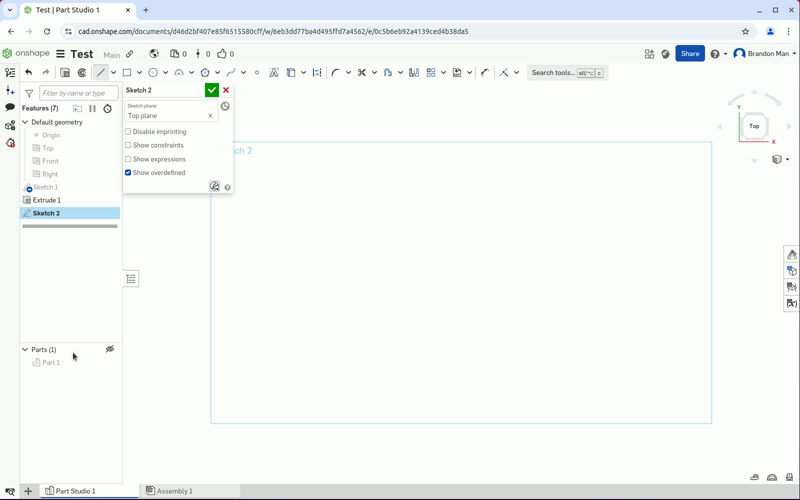
mouse_move(478, 294)
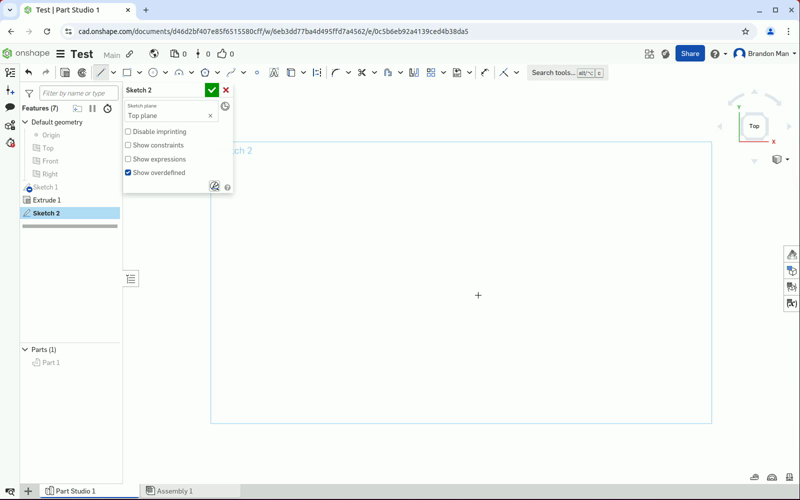
click(478, 294)
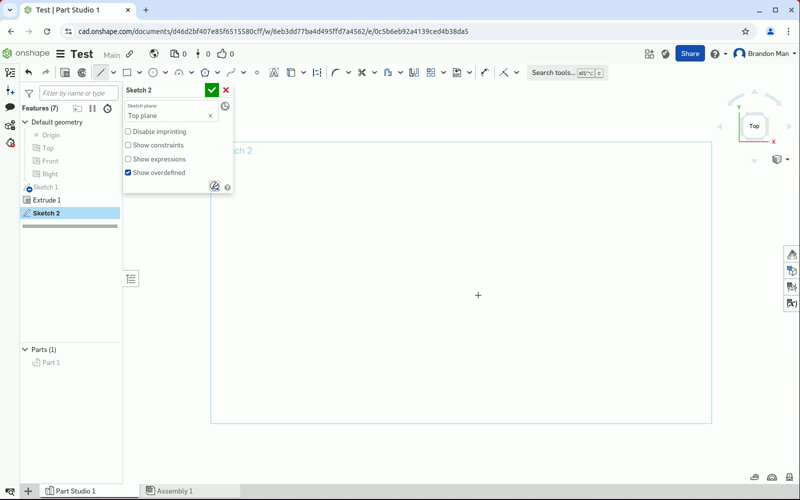
key_up(shift)
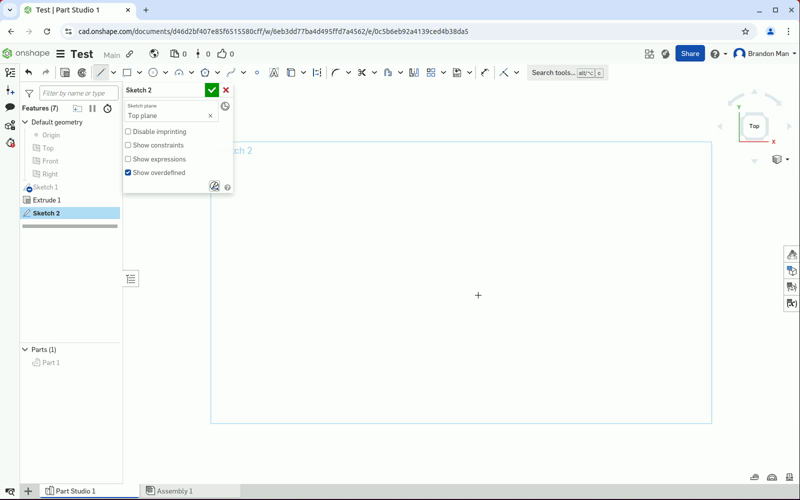
key_down(shift)
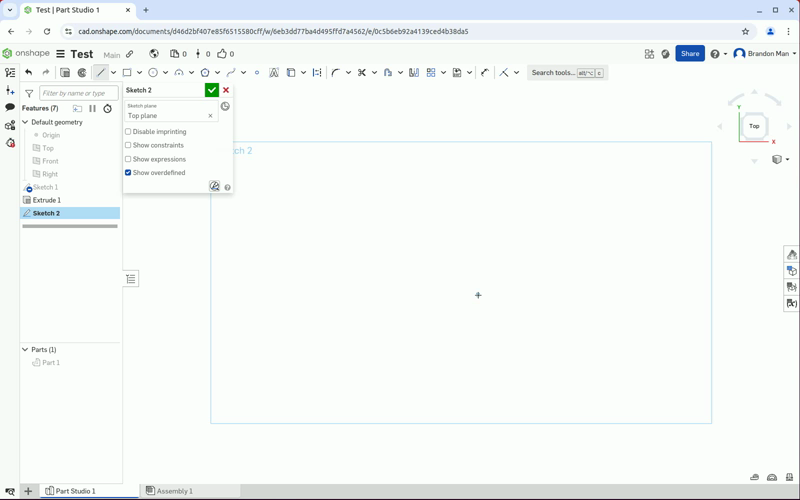
mouse_move(508, 294)
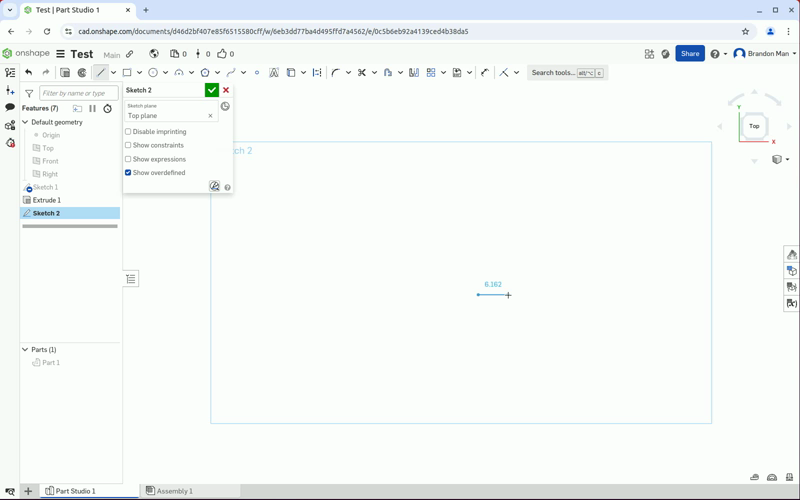
mouse_move(535, 294)
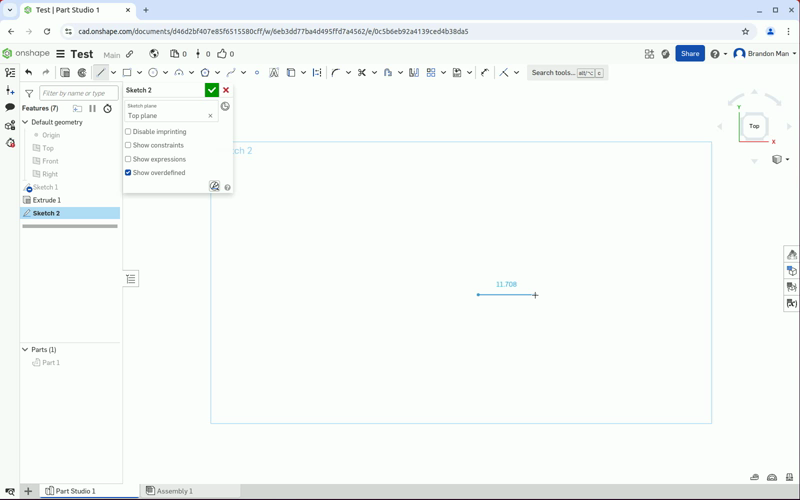
click(535, 294)
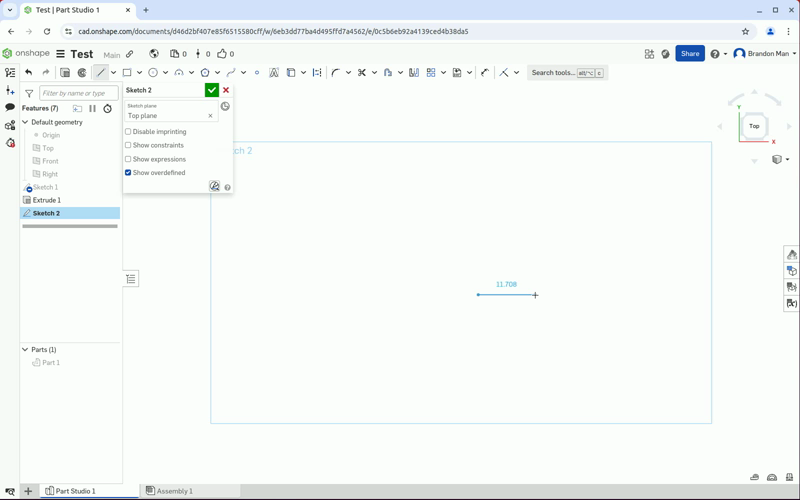
key_up(shift)
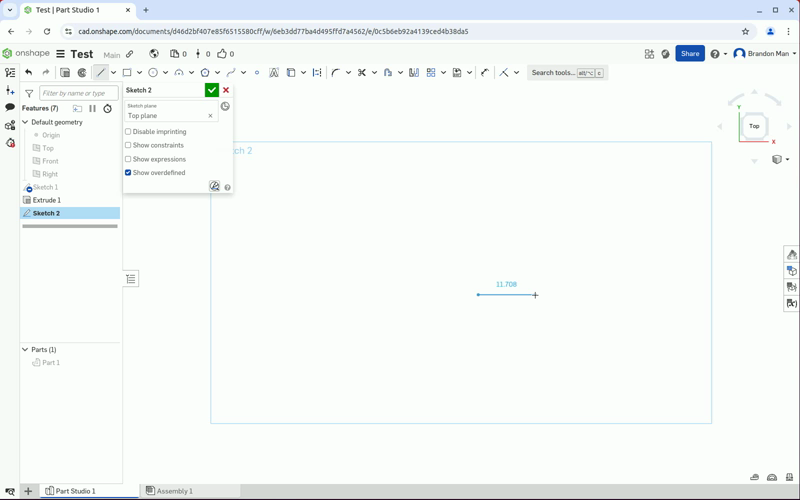
key(esc)
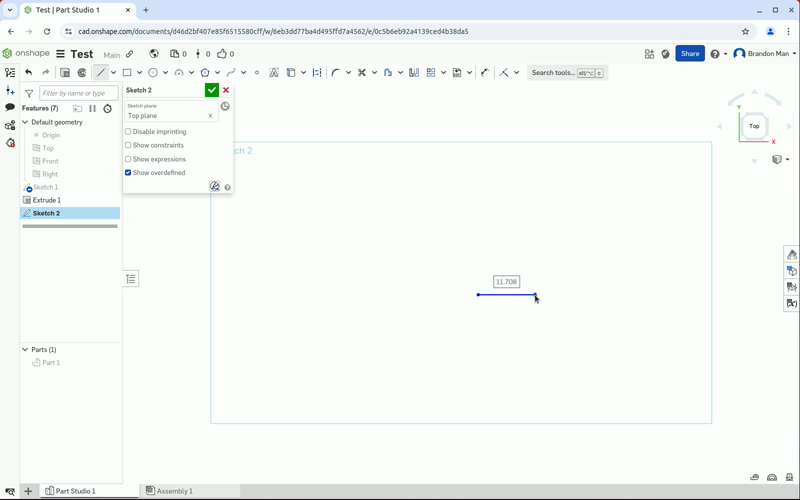
key(a)
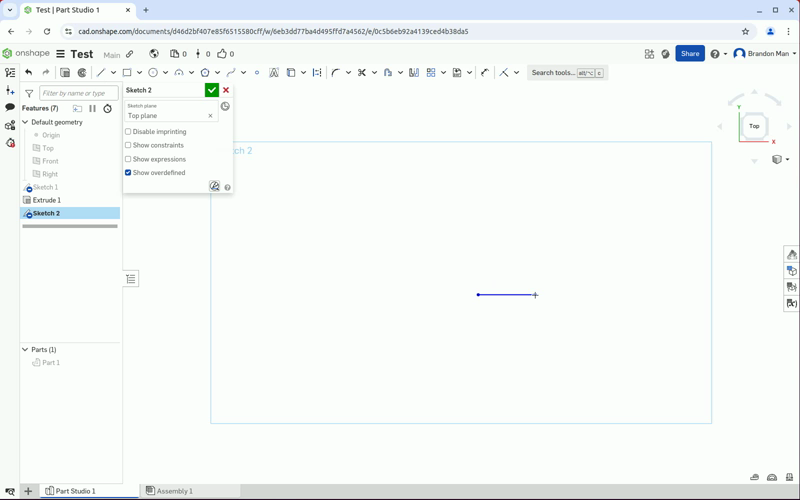
mouse_move(535, 294)
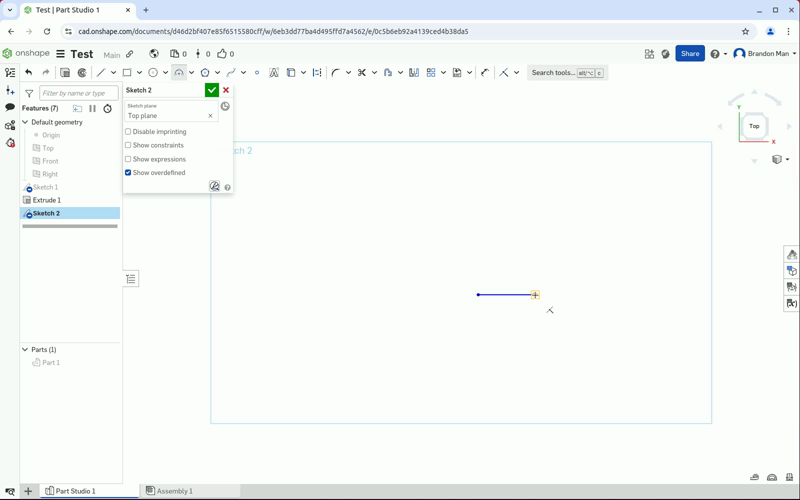
click(535, 294)
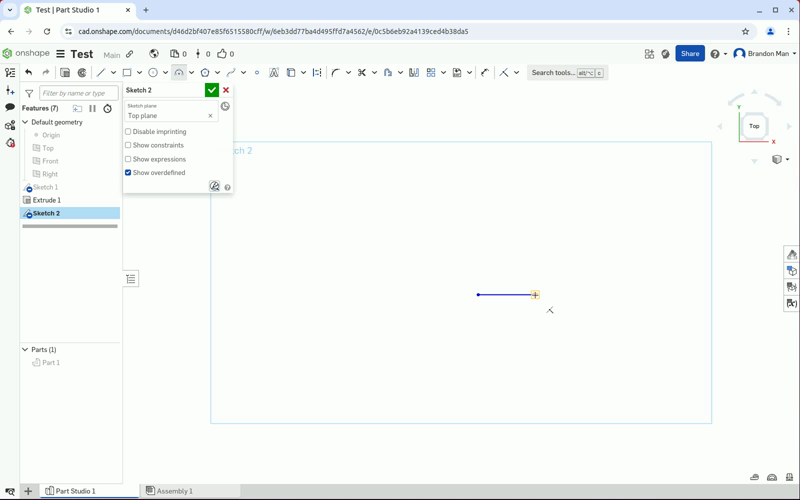
key_down(shift)
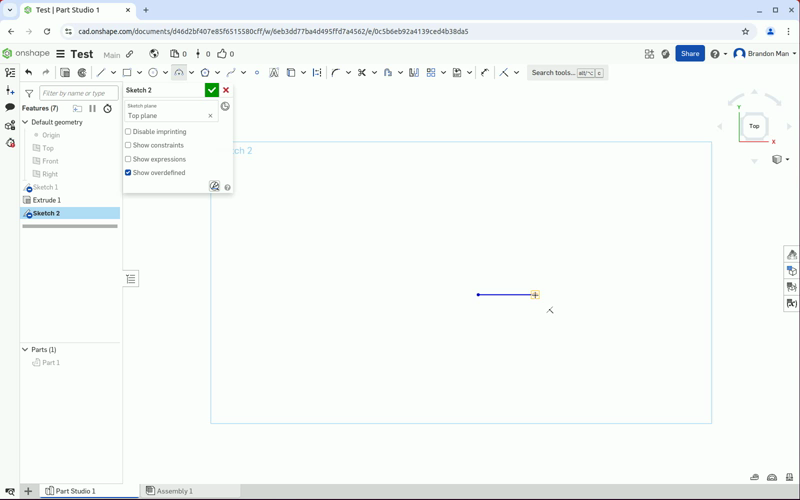
mouse_move(535, 271)
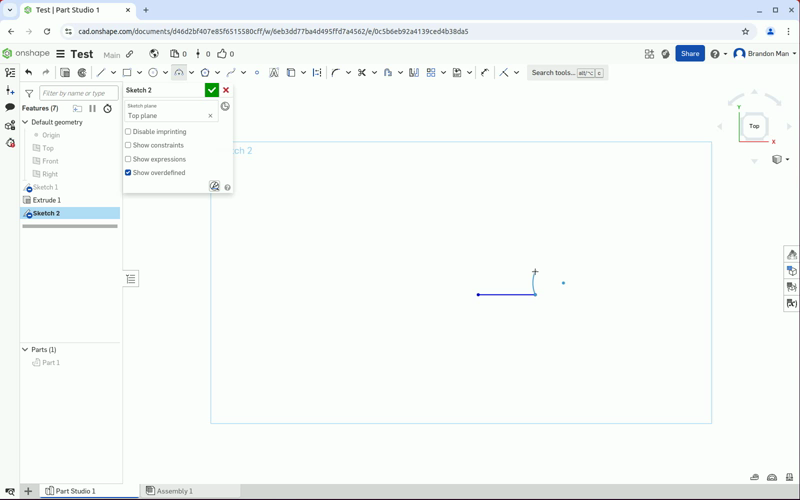
click(535, 271)
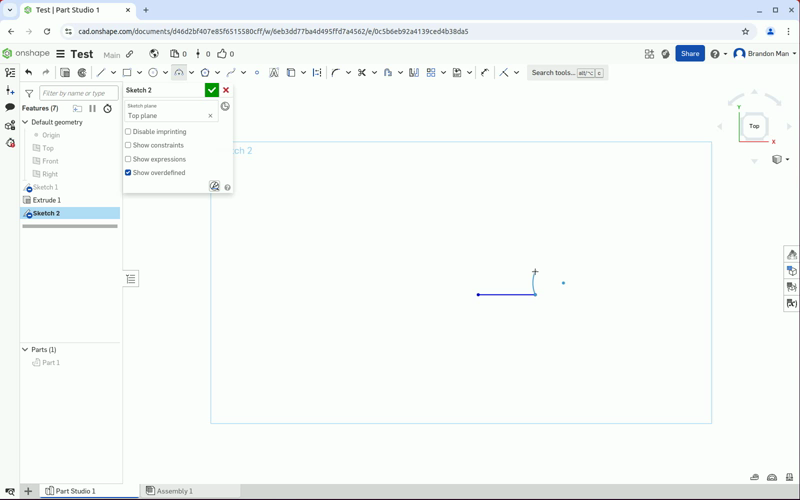
mouse_move(531, 282)
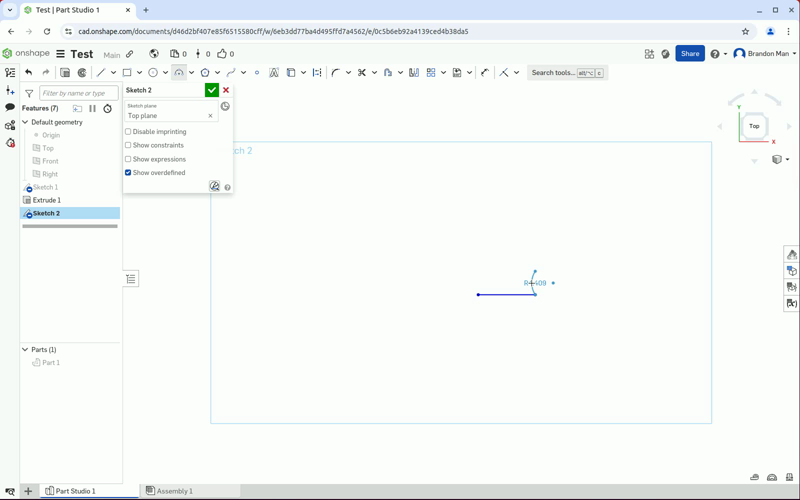
click(531, 282)
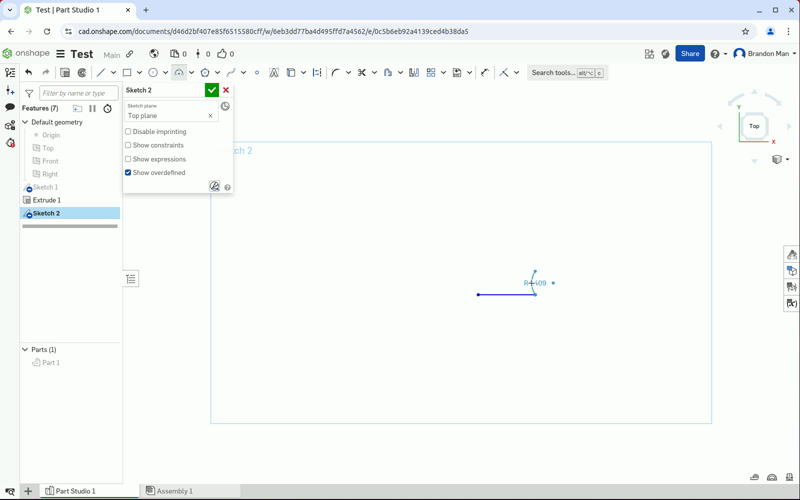
key_up(shift)
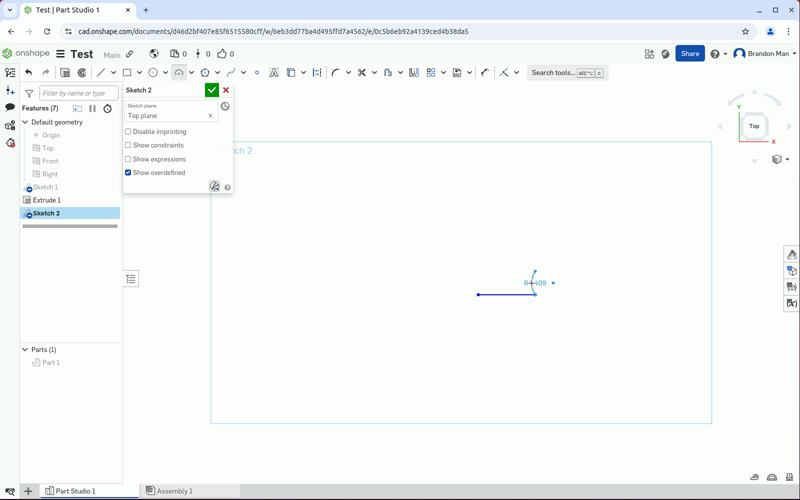
key(esc)
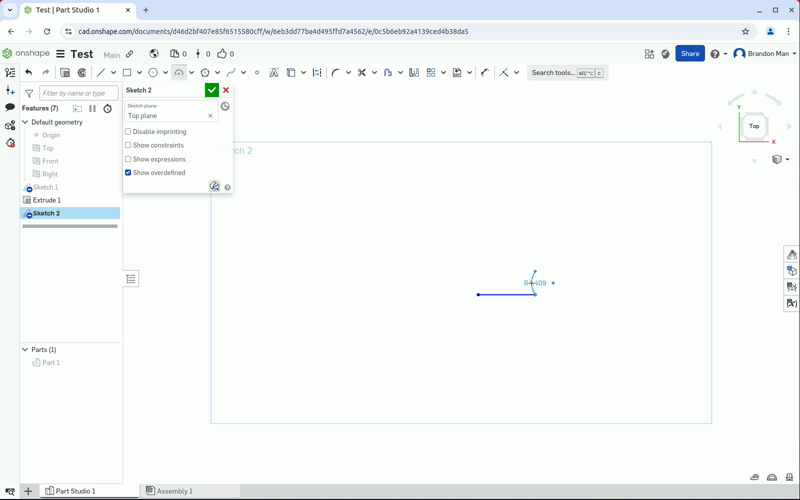
key(l)
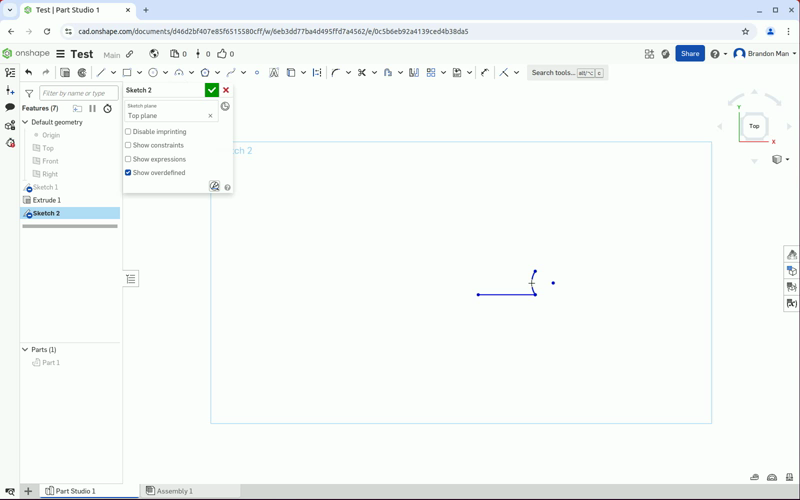
mouse_move(535, 271)
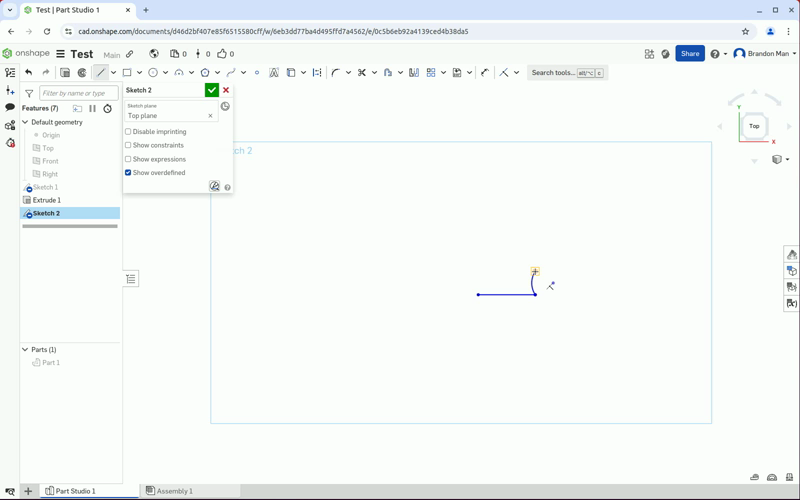
click(535, 271)
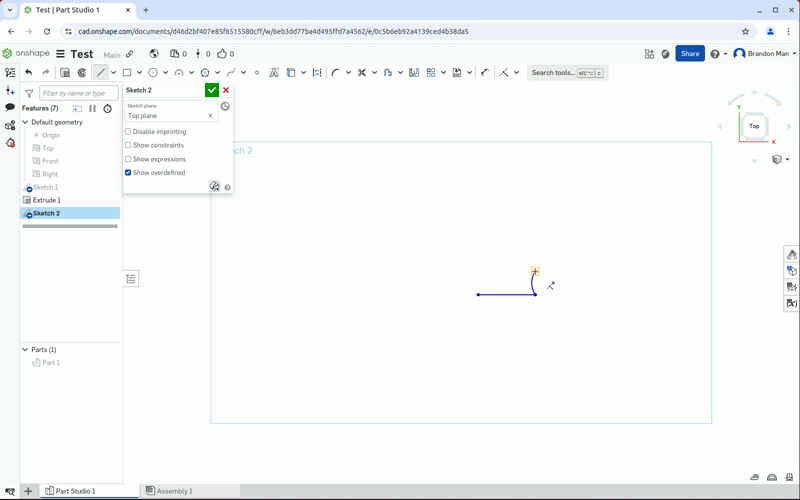
key_down(shift)
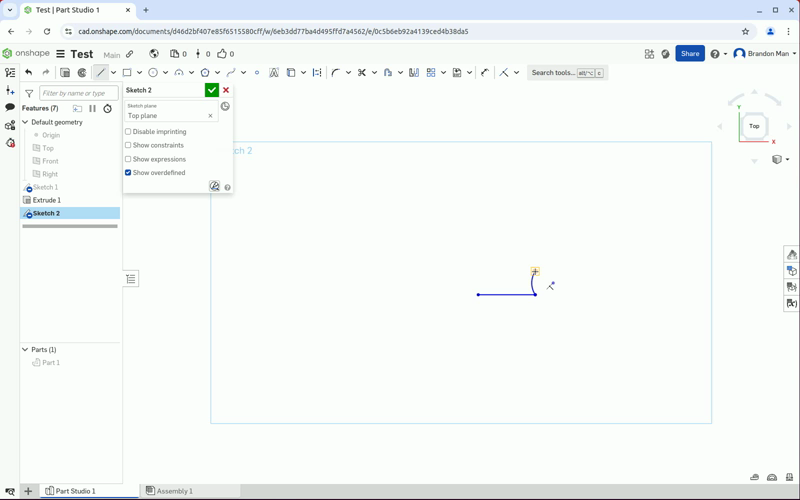
mouse_move(565, 271)
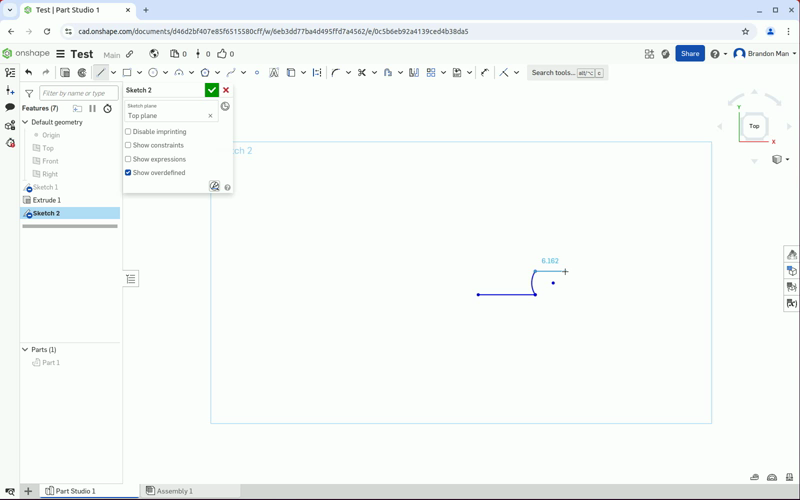
mouse_move(478, 271)
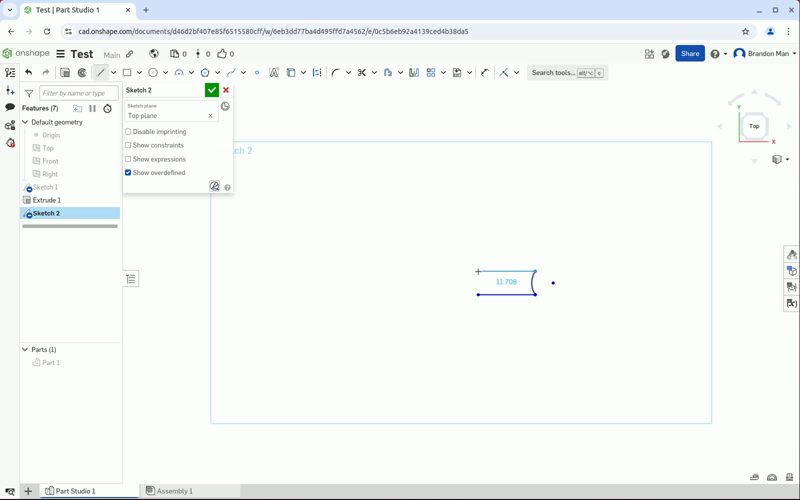
click(478, 271)
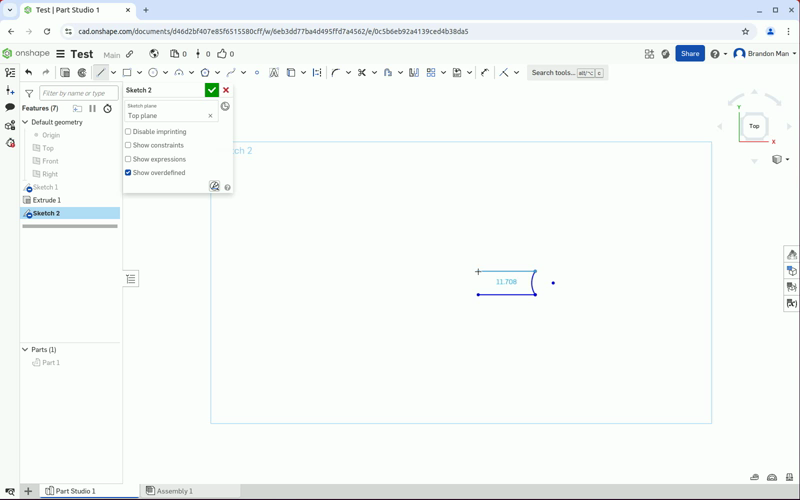
key_up(shift)
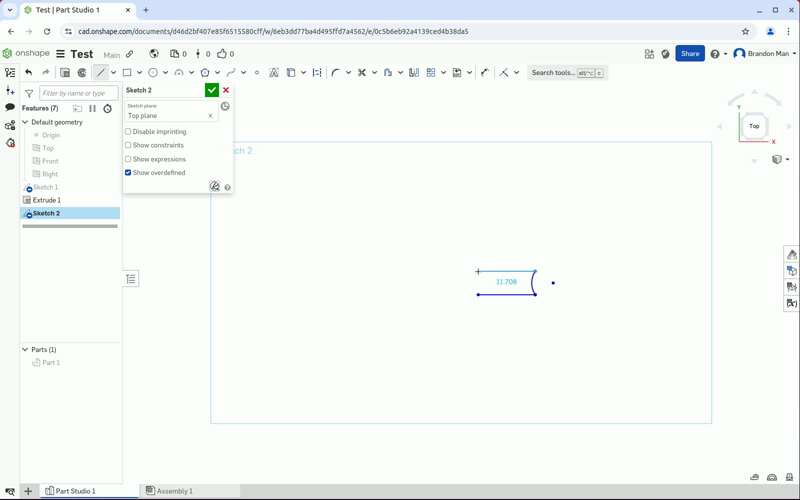
key(esc)
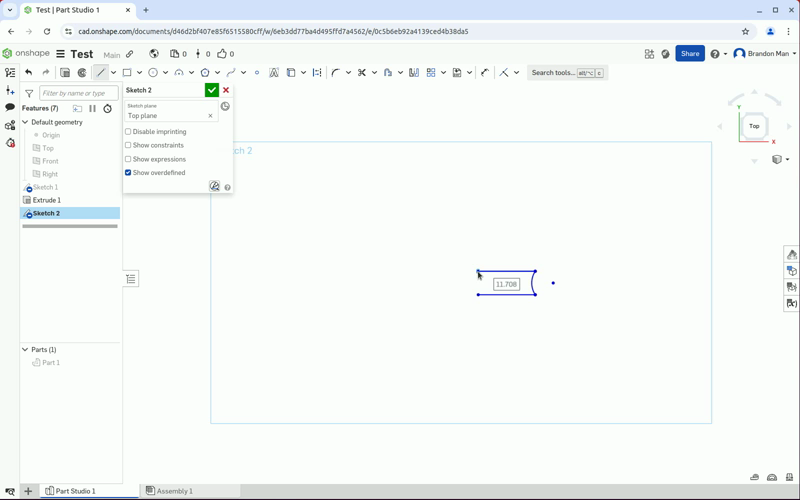
key(a)
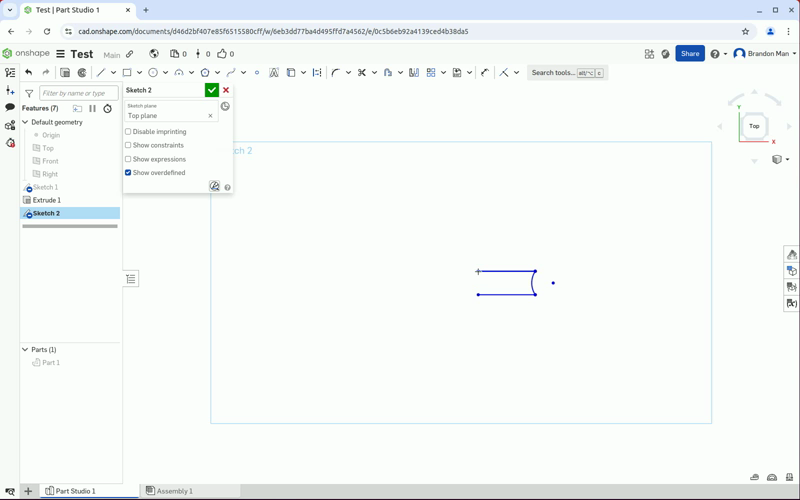
mouse_move(478, 271)
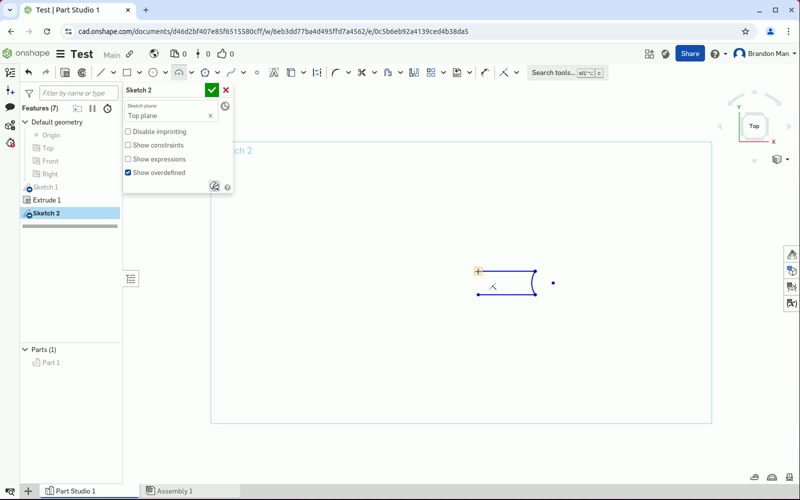
click(478, 271)
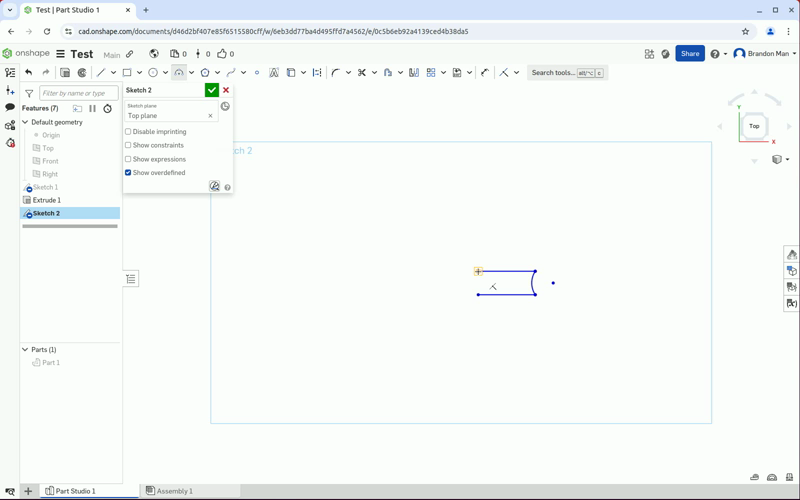
mouse_move(478, 294)
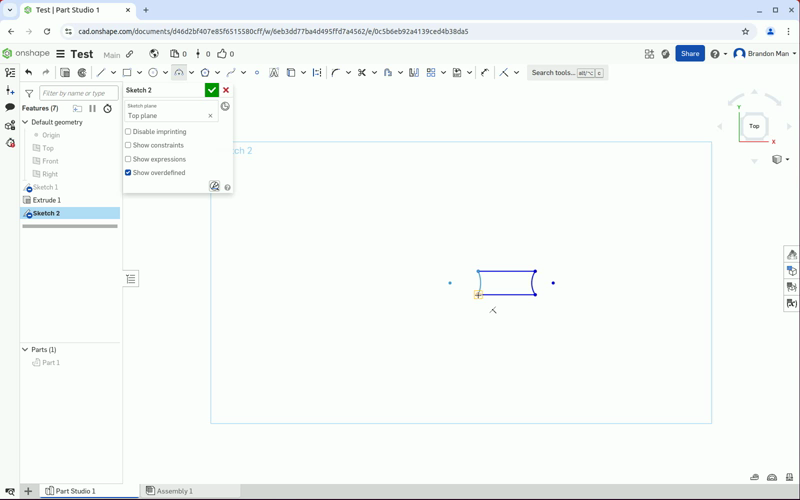
click(478, 294)
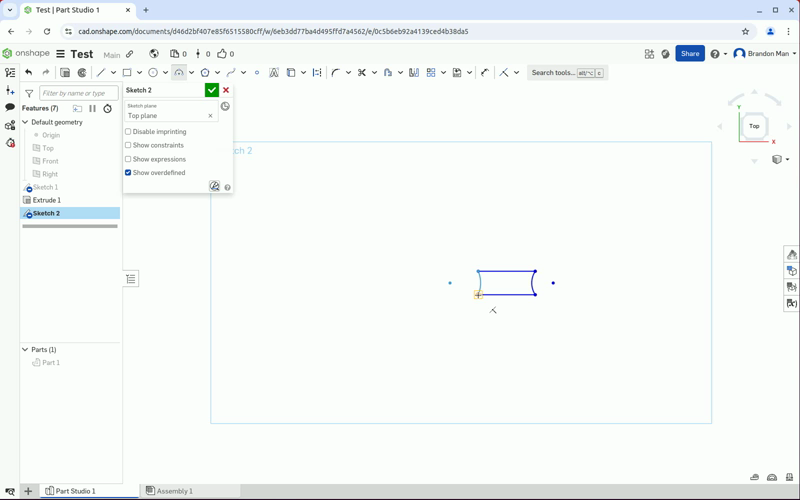
key_down(shift)
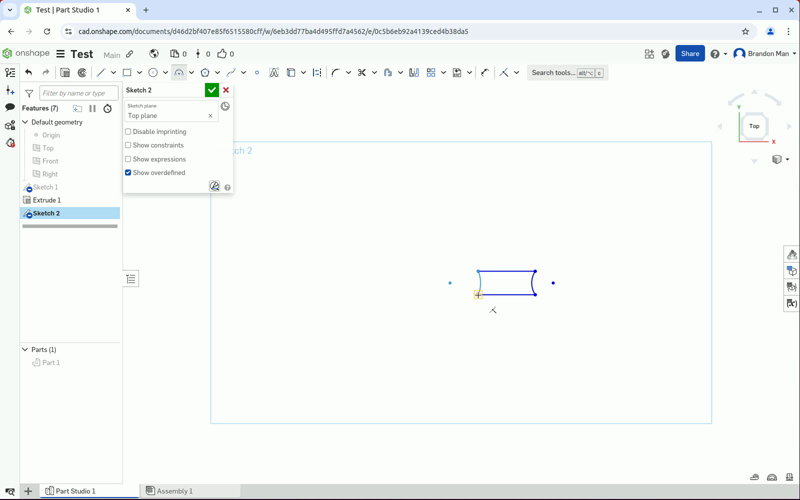
mouse_move(481, 282)
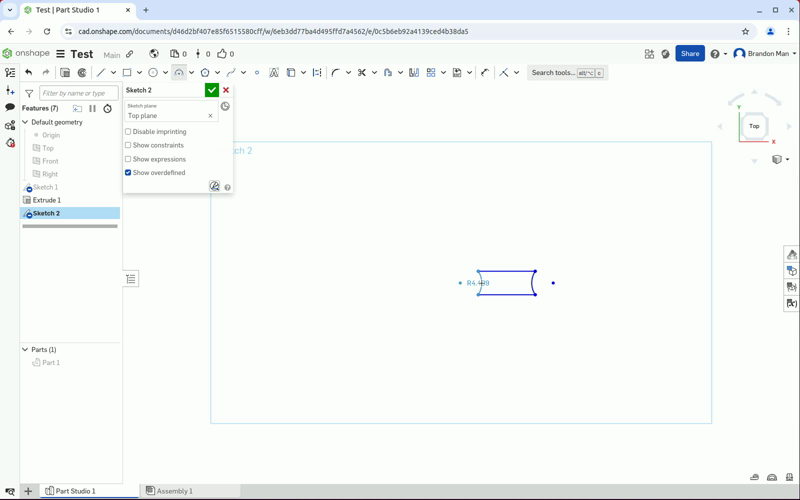
click(481, 282)
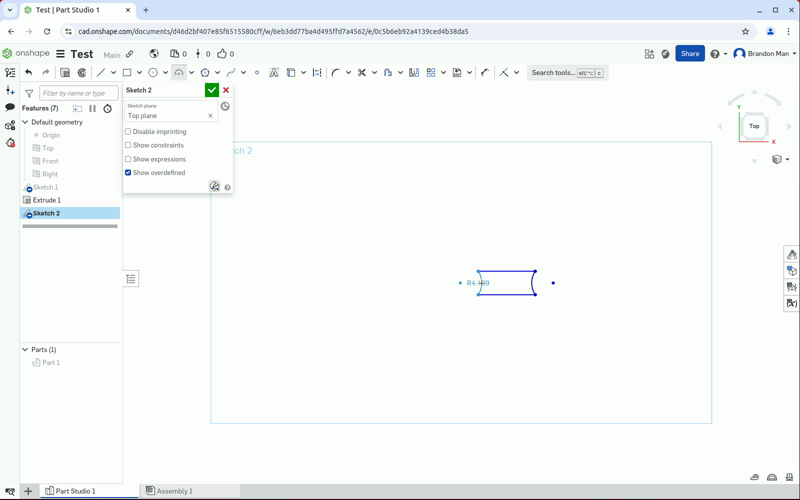
key_up(shift)
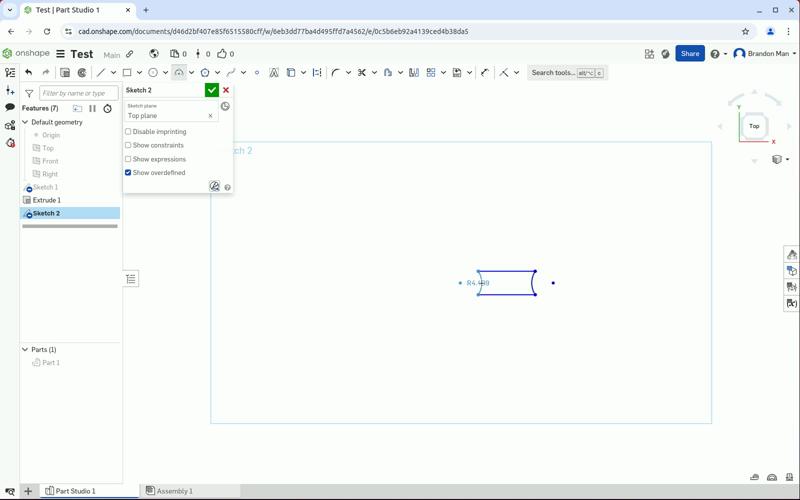
key(esc)
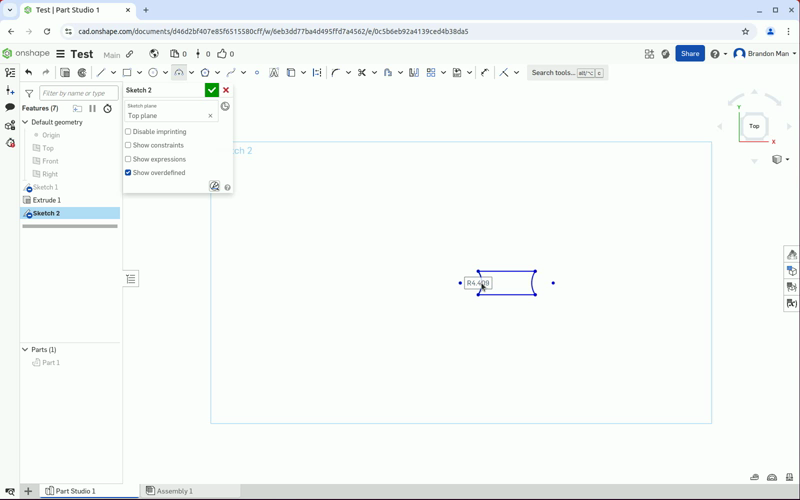
mouse_move(491, 278)
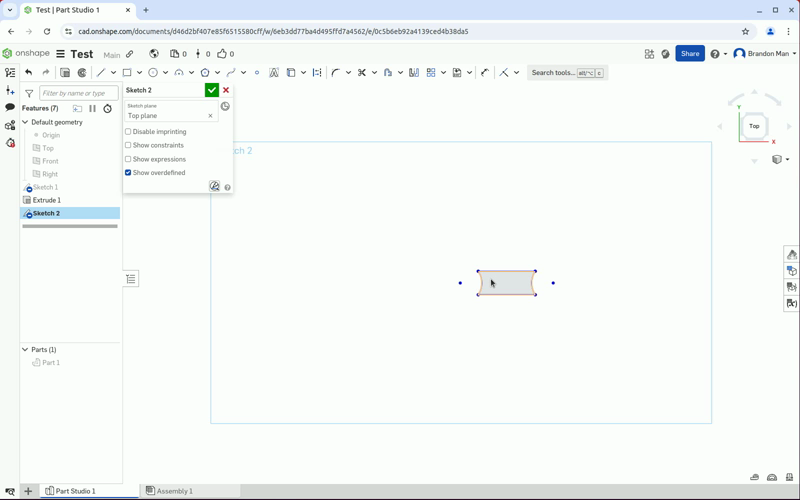
scroll(6)
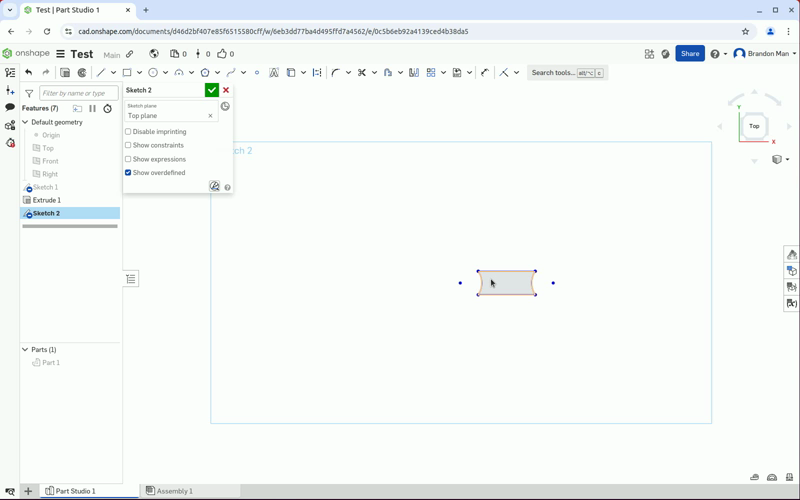
scroll(6)
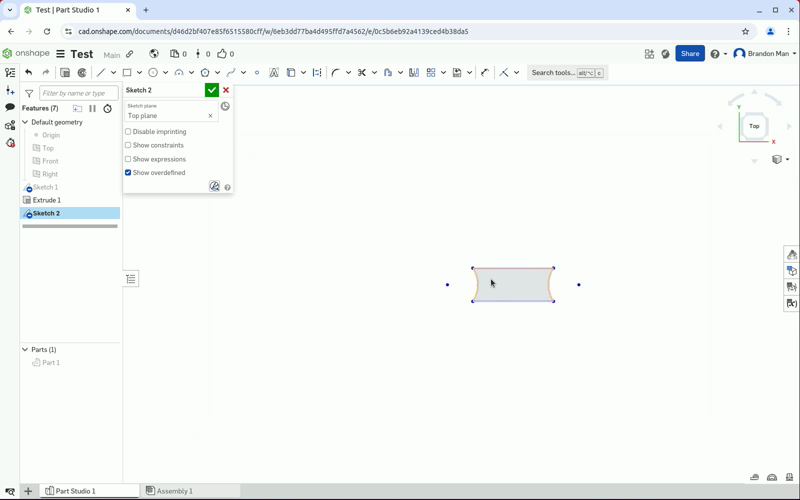
scroll(6)
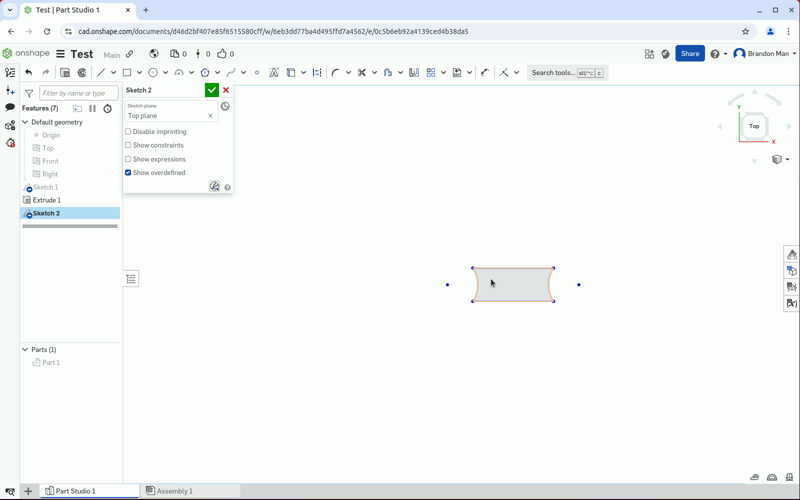
scroll(6)
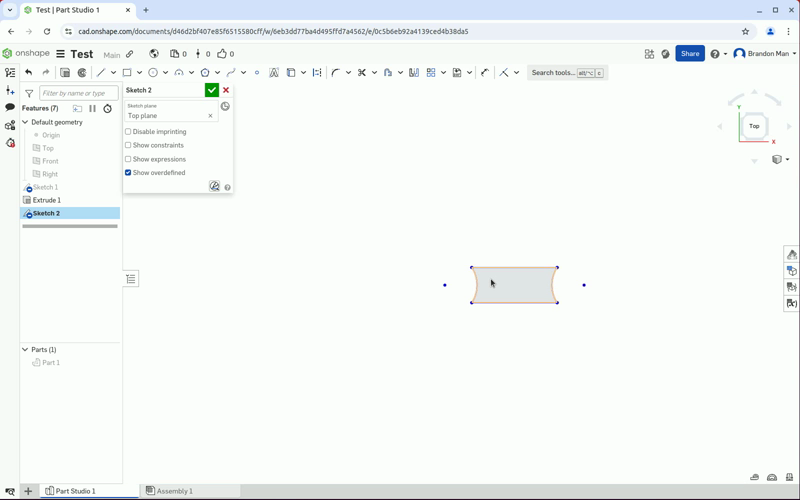
scroll(6)
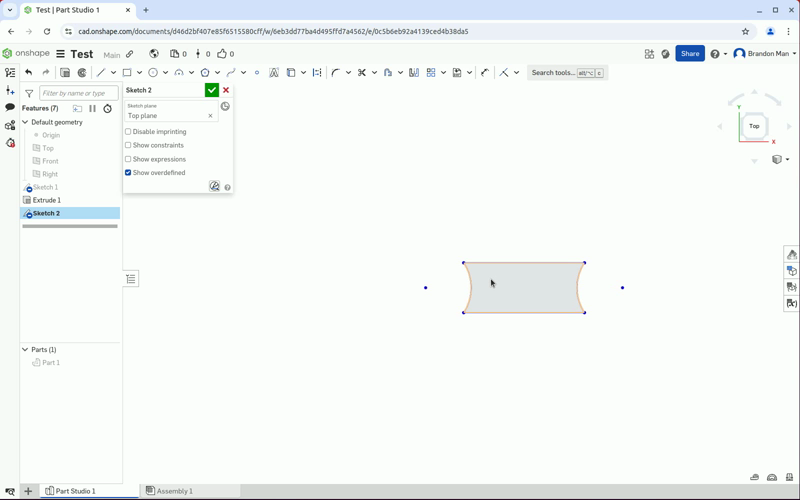
scroll(6)
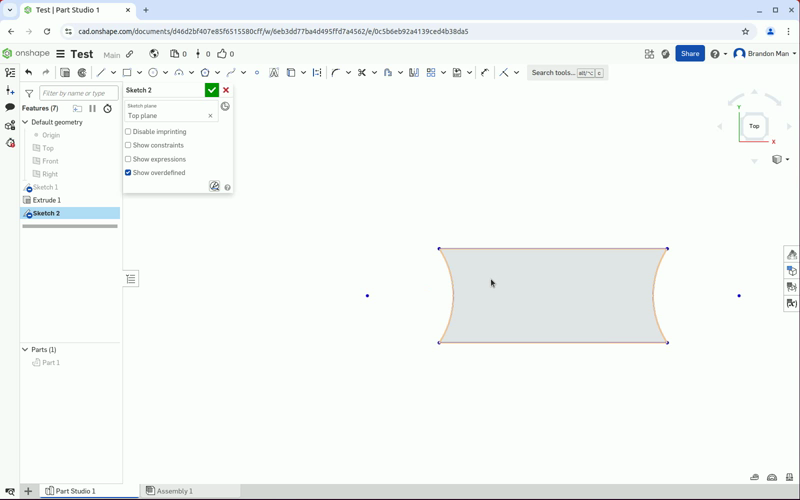
scroll(6)
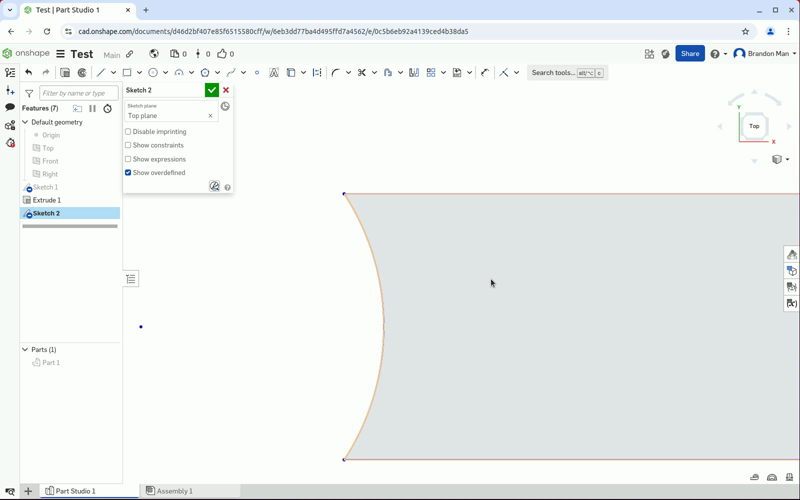
click(491, 278)
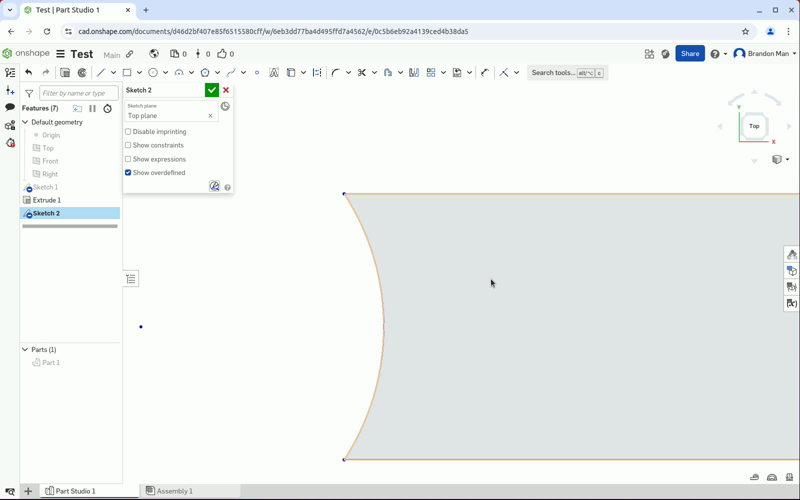
scroll(-6)
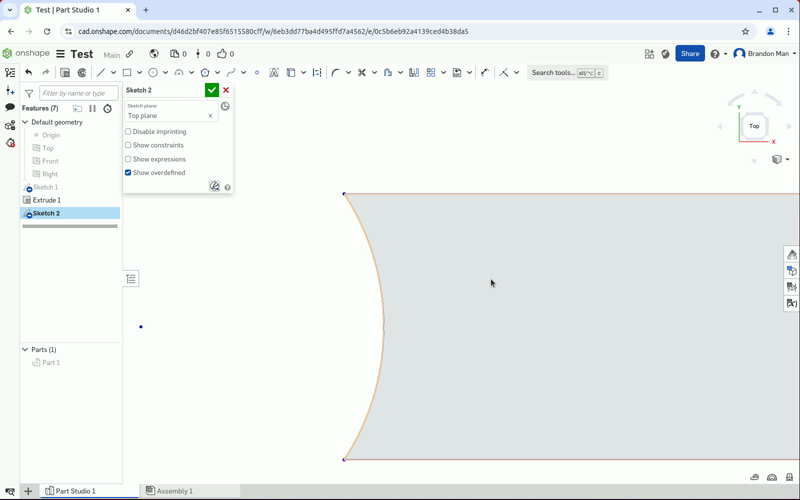
scroll(-6)
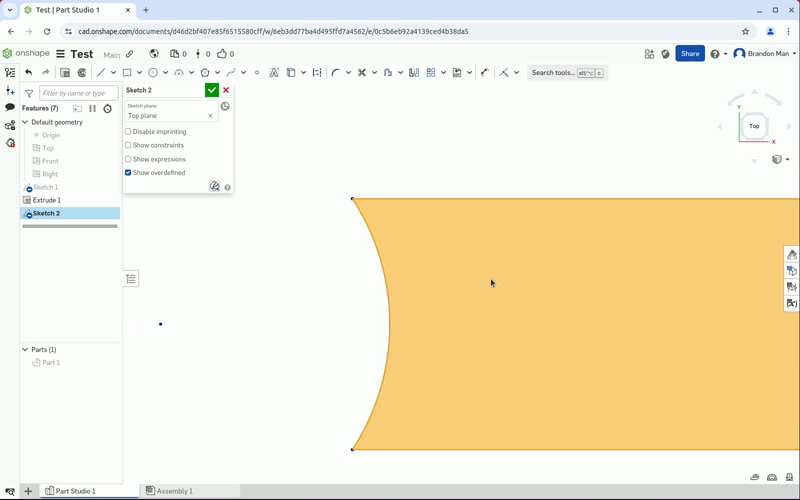
scroll(-6)
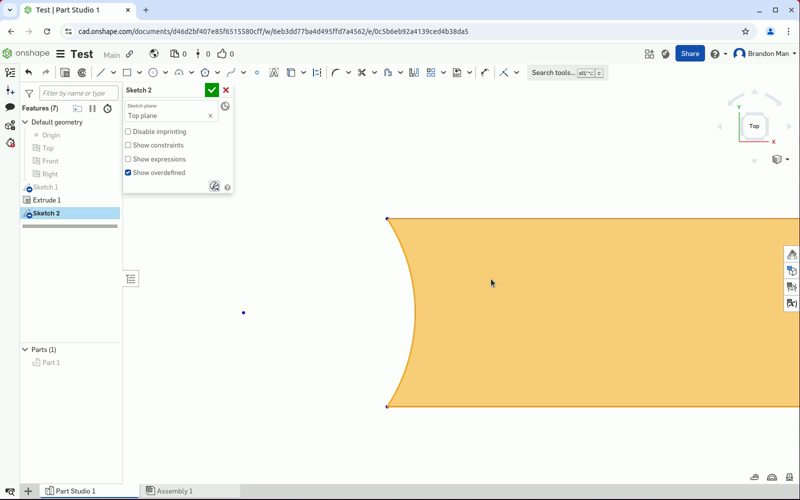
scroll(-6)
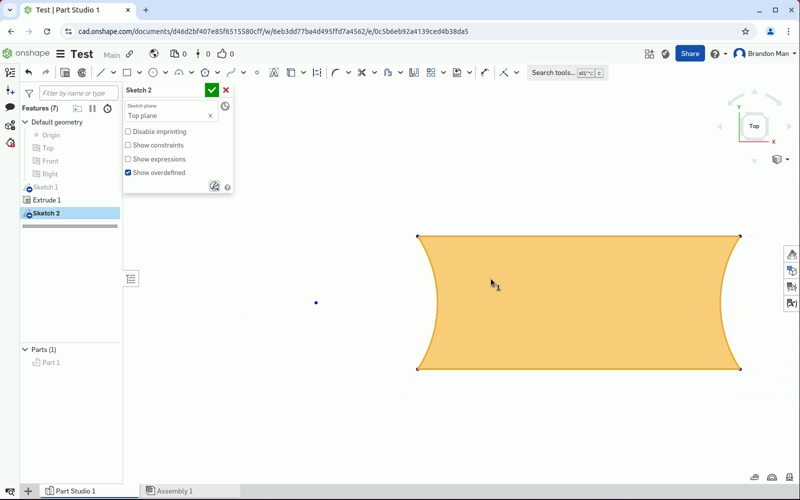
scroll(-6)
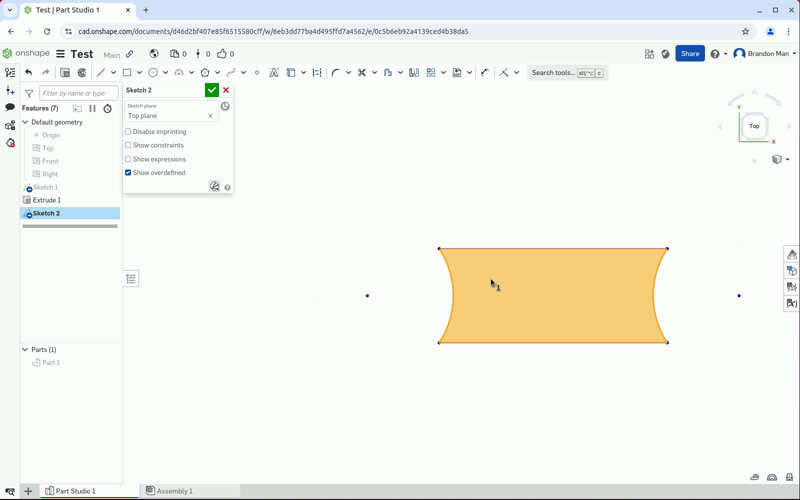
scroll(-6)
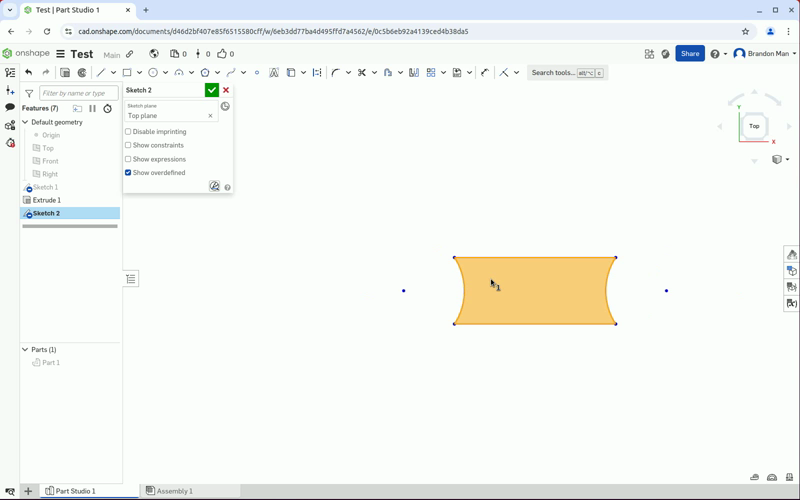
scroll(-6)
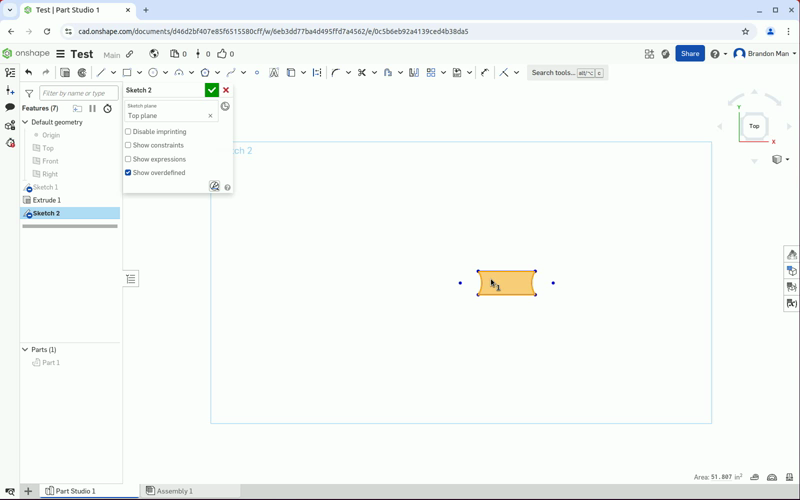
mouse_move(73, 352)
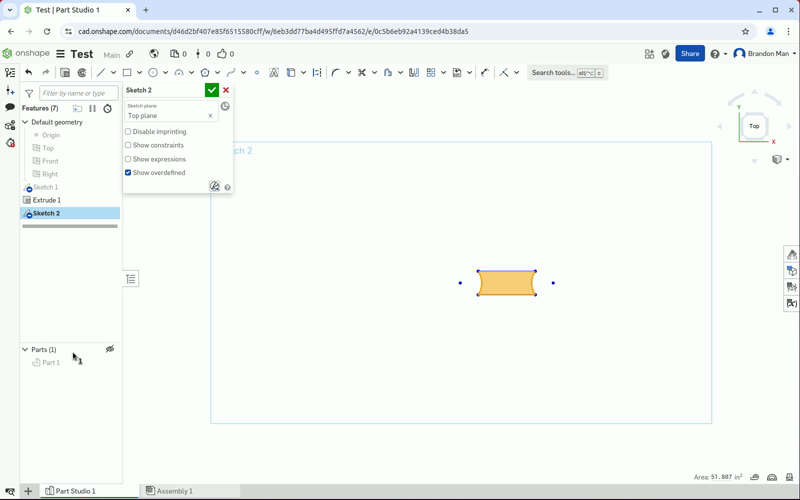
key(shift+y)
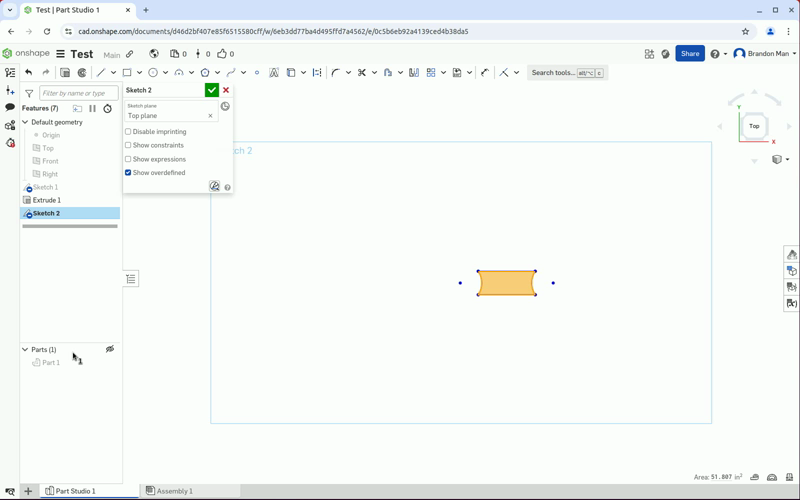
key(shift+e)
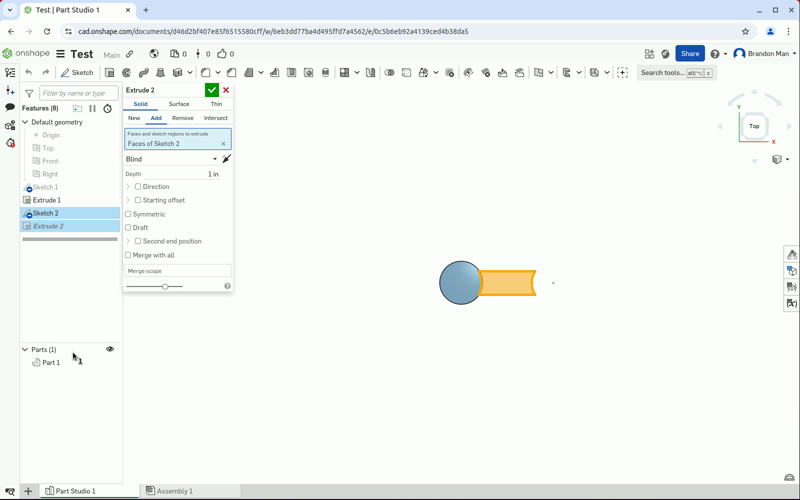
mouse_move(143, 106)
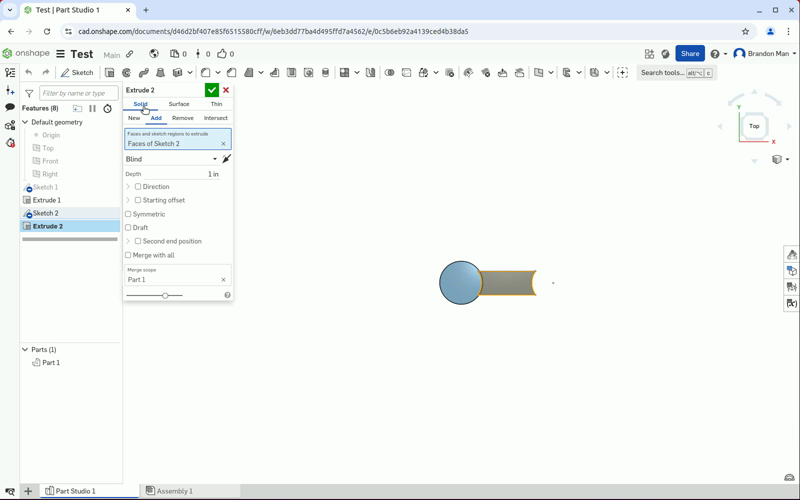
click(143, 106)
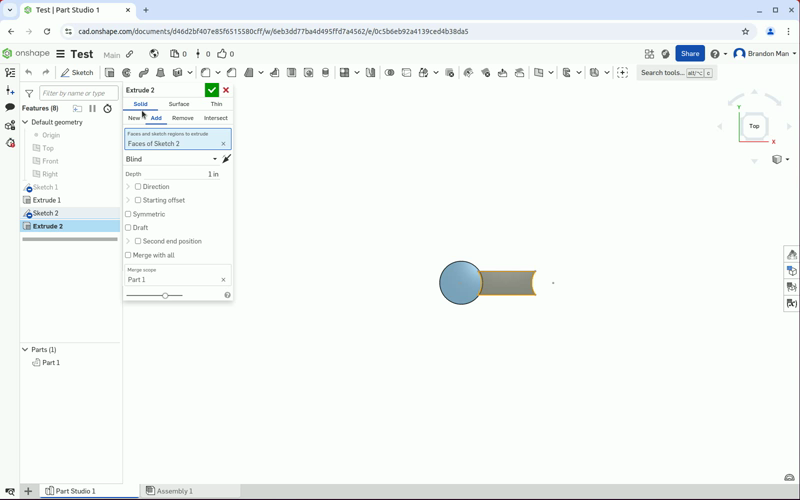
mouse_move(137, 120)
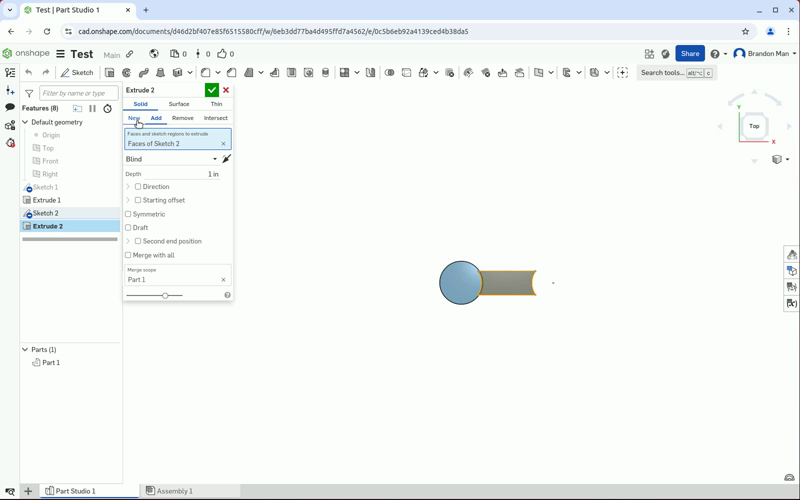
click(137, 120)
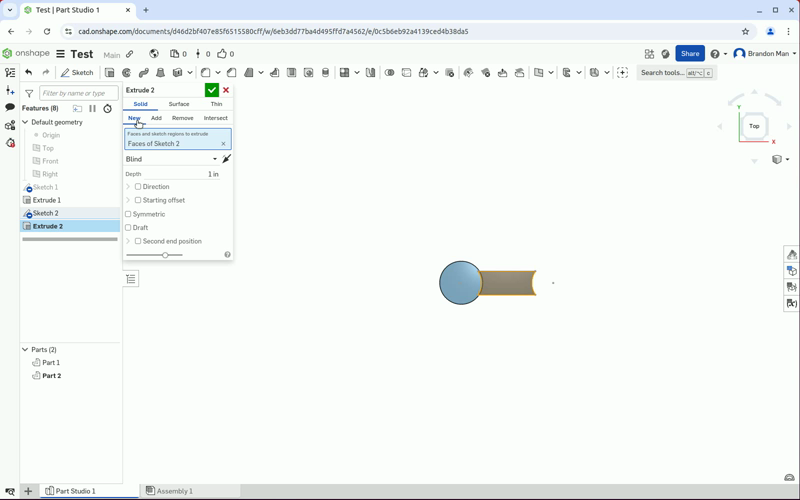
key(tab, 4)
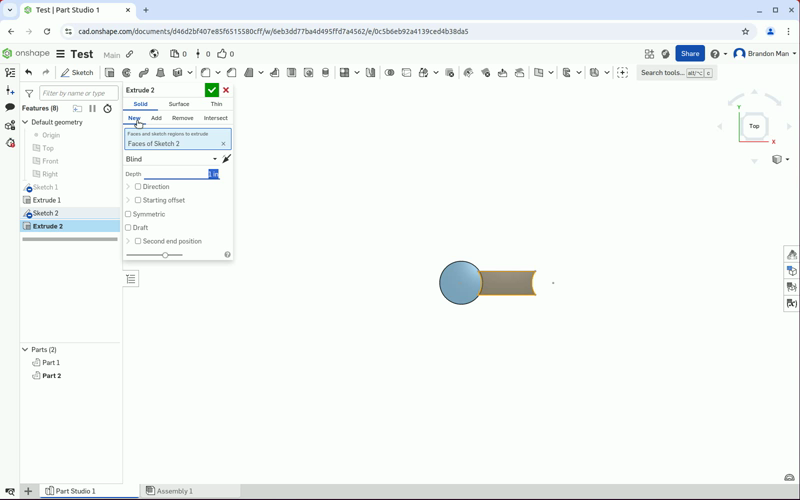
text(8.906)
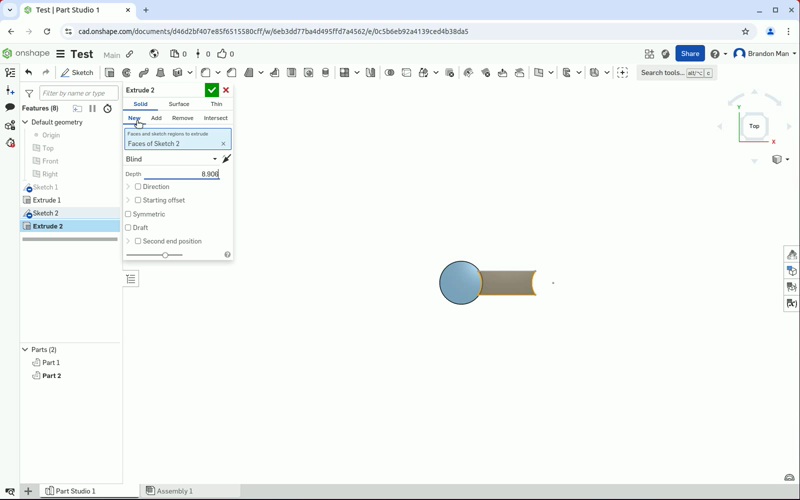
key(enter)
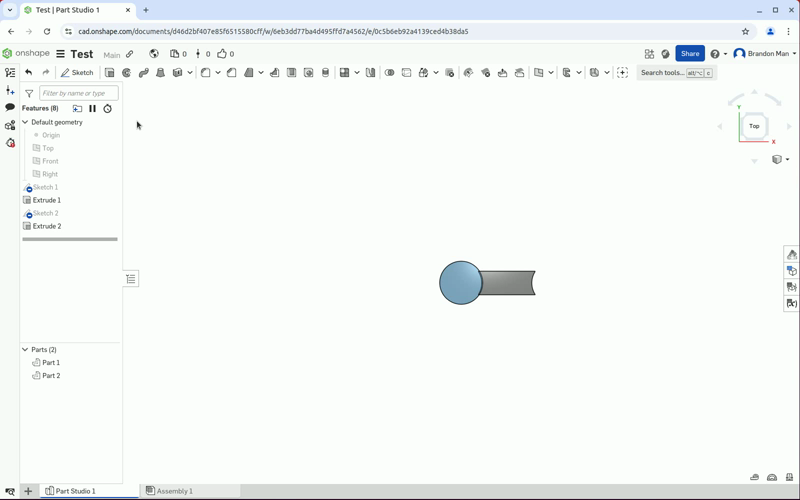
key(shift+h)
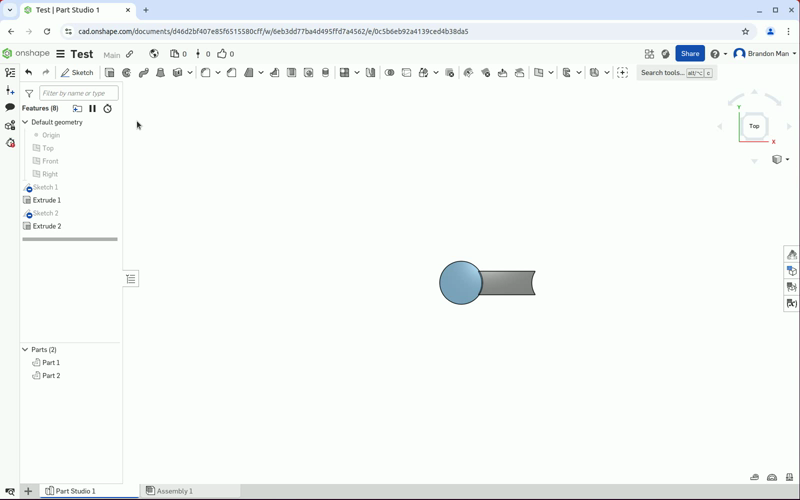
key(shift+h)
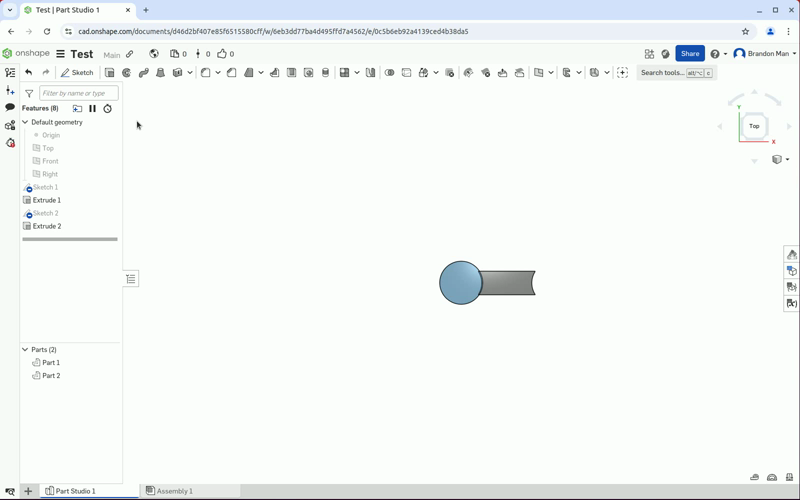
mouse_move(73, 189)
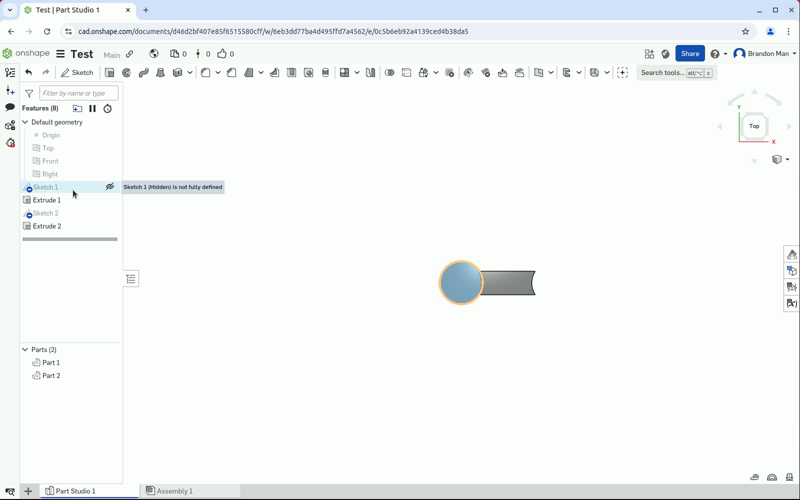
click(73, 189)
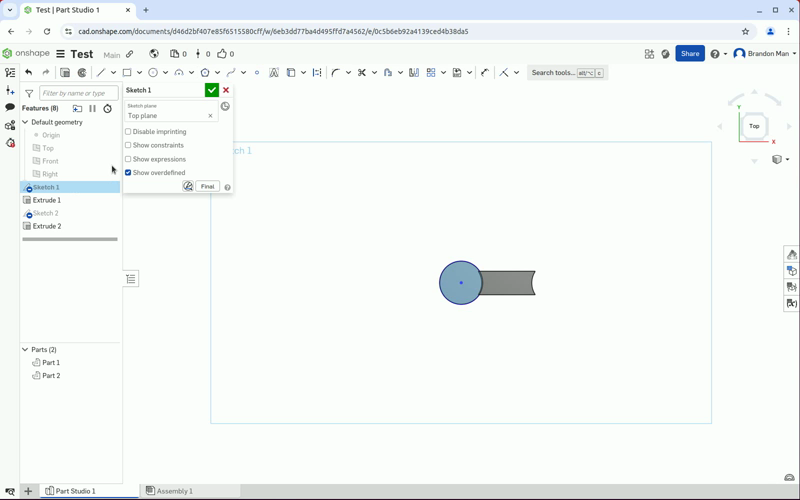
mouse_move(229, 92)
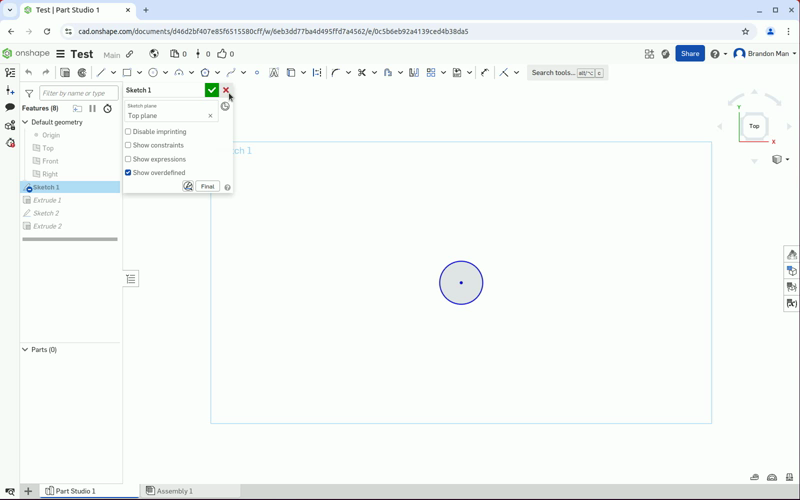
click(229, 92)
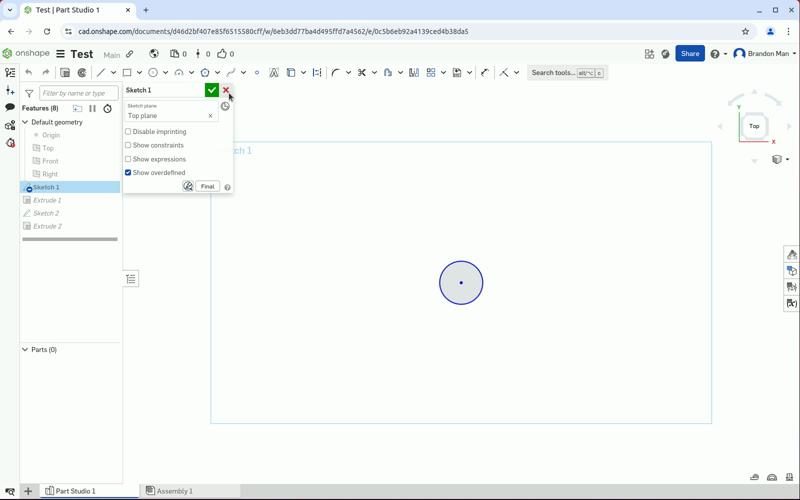
key(shift+s)
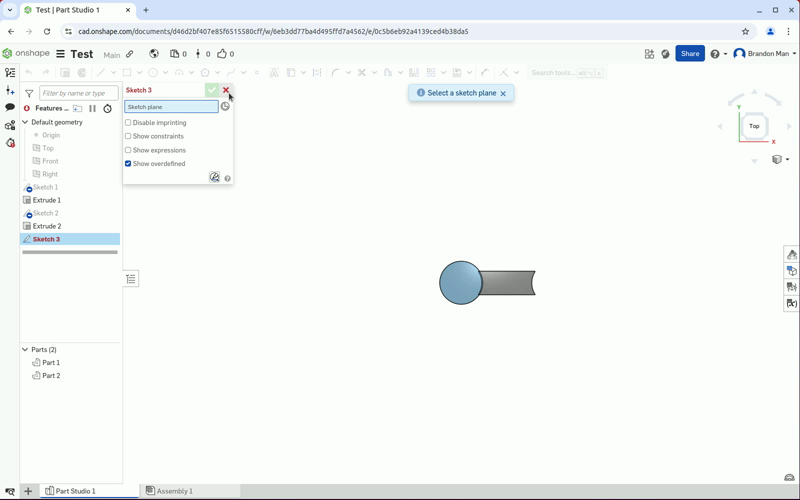
mouse_move(73, 150)
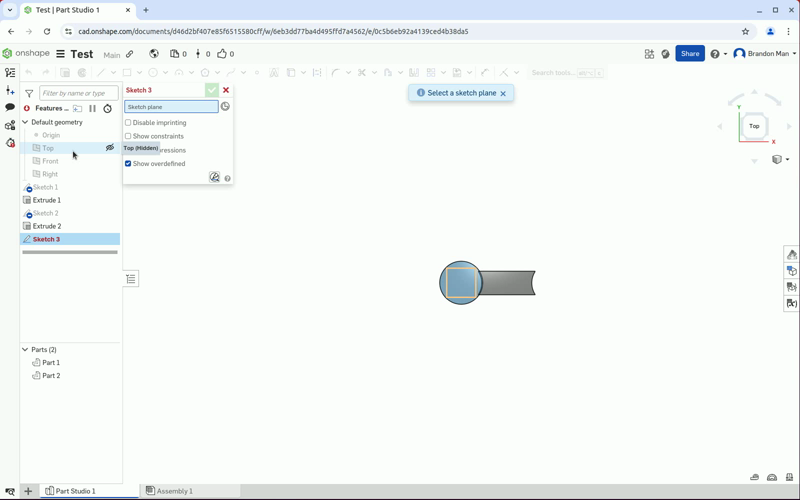
click(73, 150)
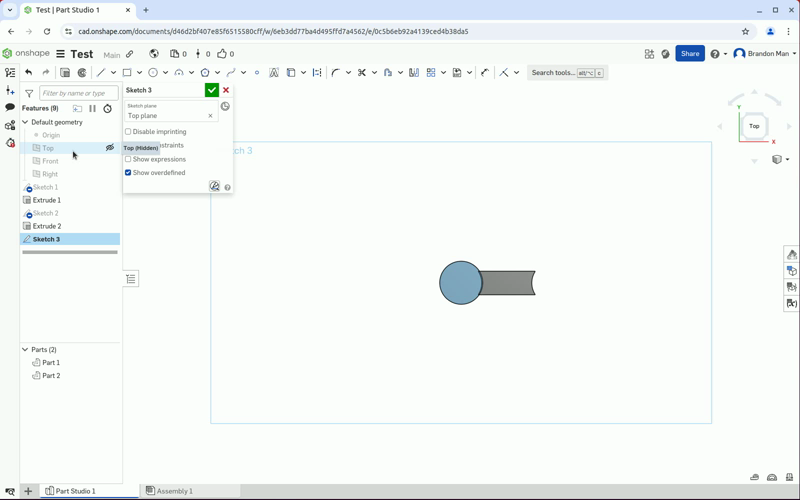
mouse_move(73, 352)
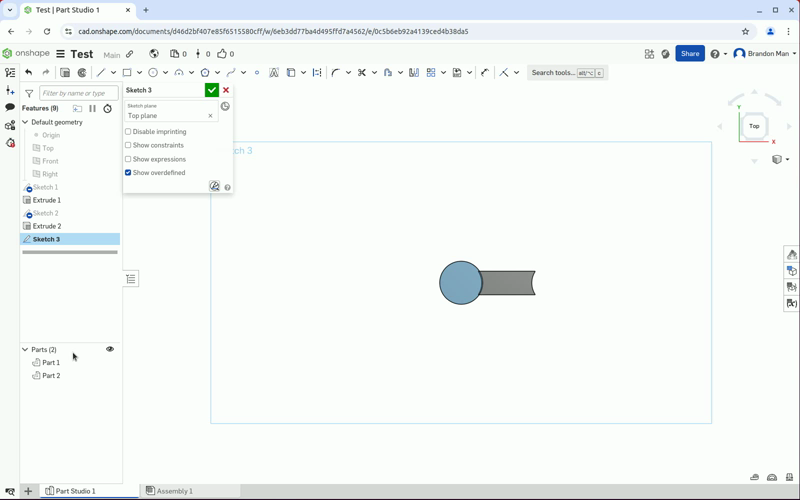
key(y)
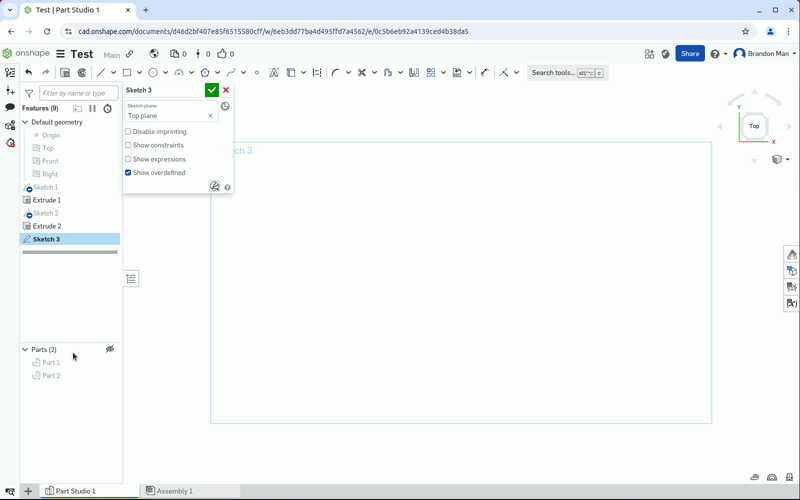
key(c)
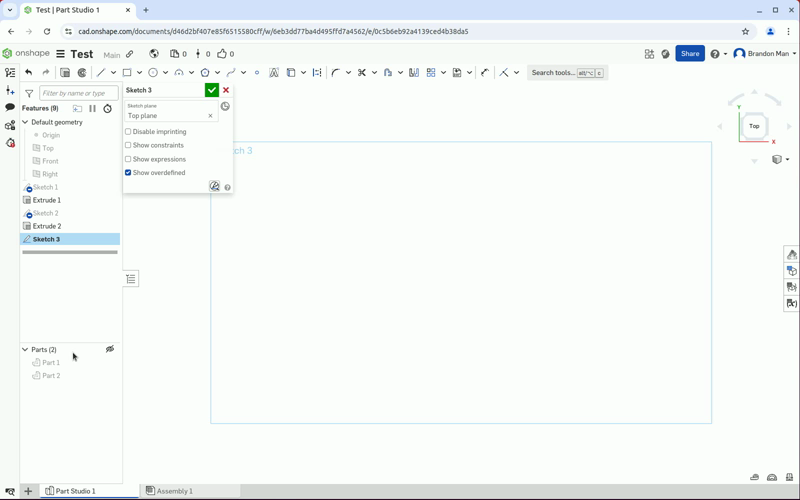
key_down(shift)
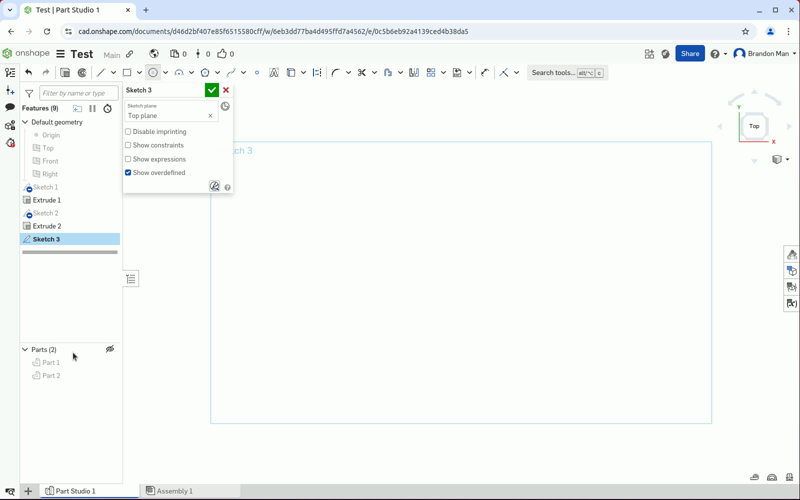
mouse_move(552, 282)
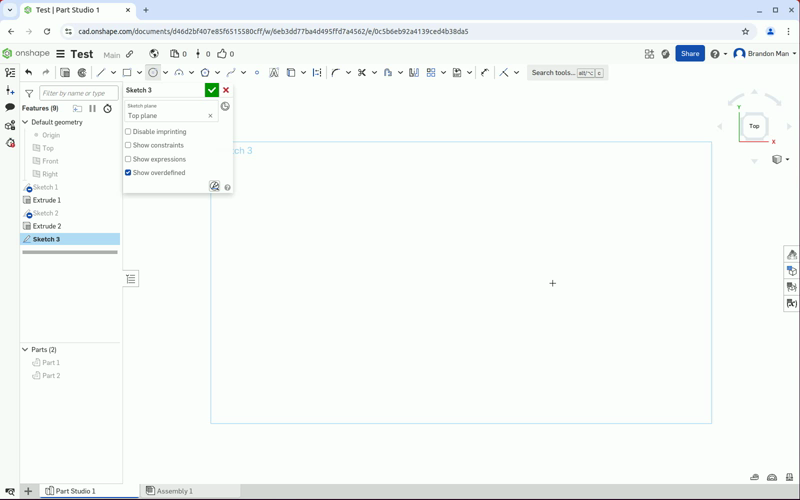
click(552, 282)
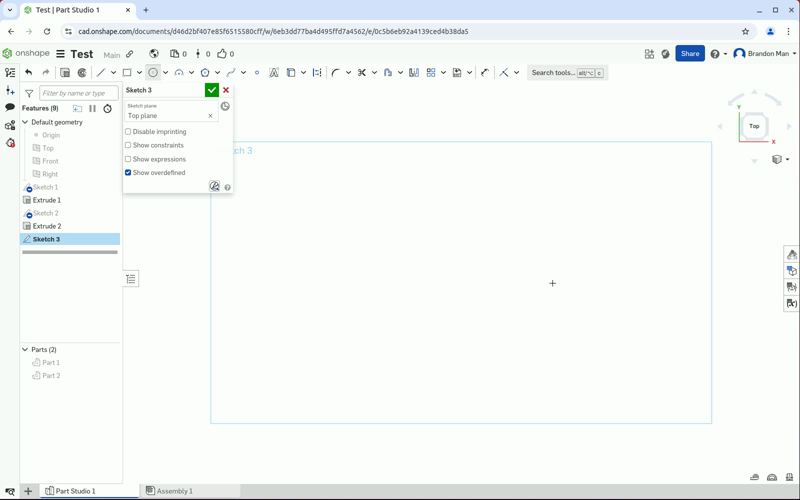
key_up(shift)
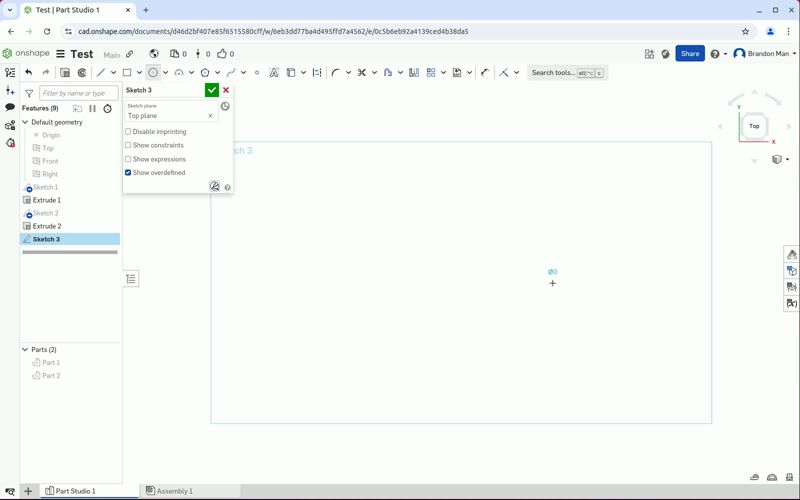
mouse_move(574, 282)
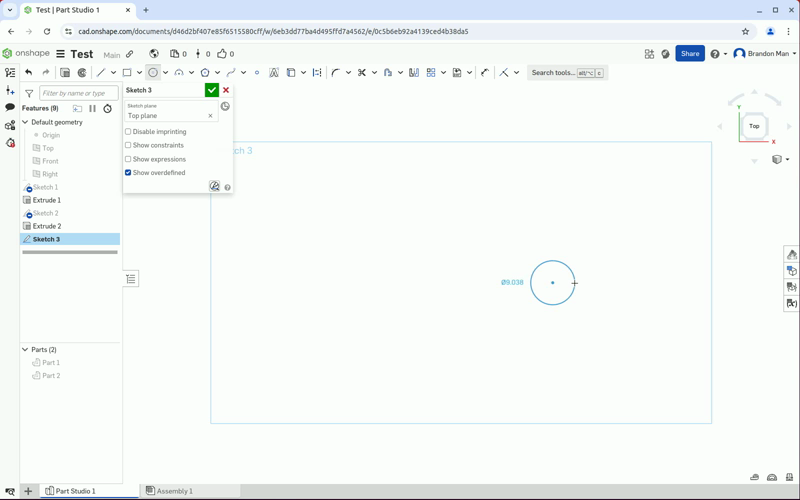
click(574, 282)
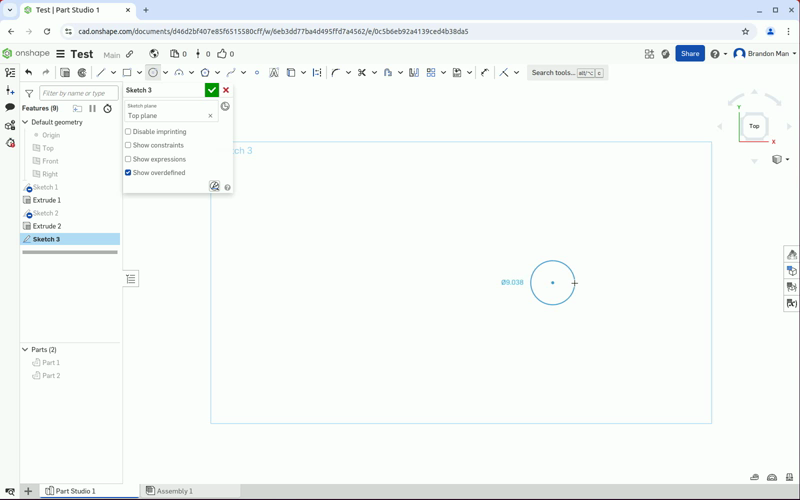
key(esc)
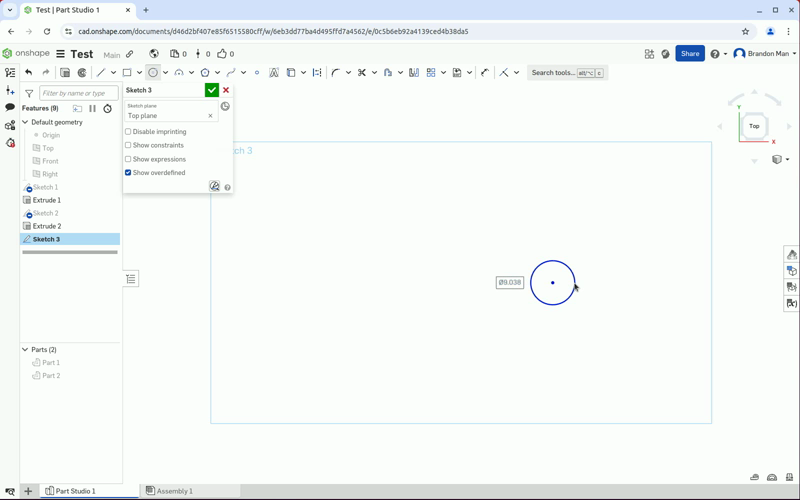
mouse_move(553, 285)
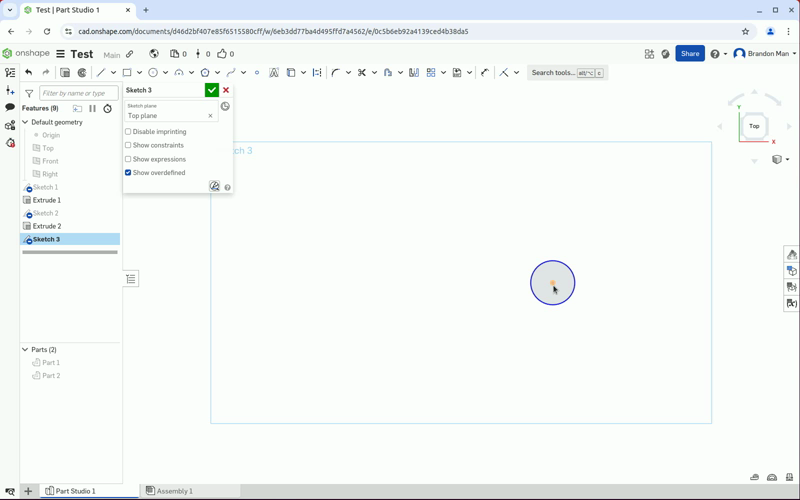
scroll(6)
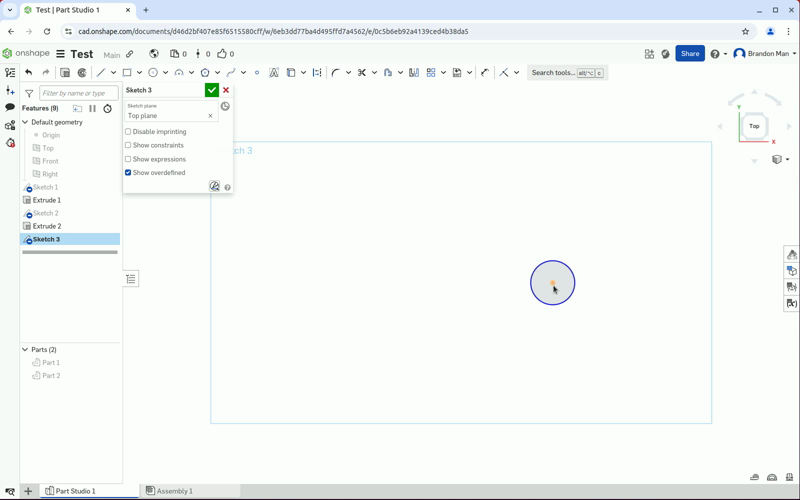
scroll(6)
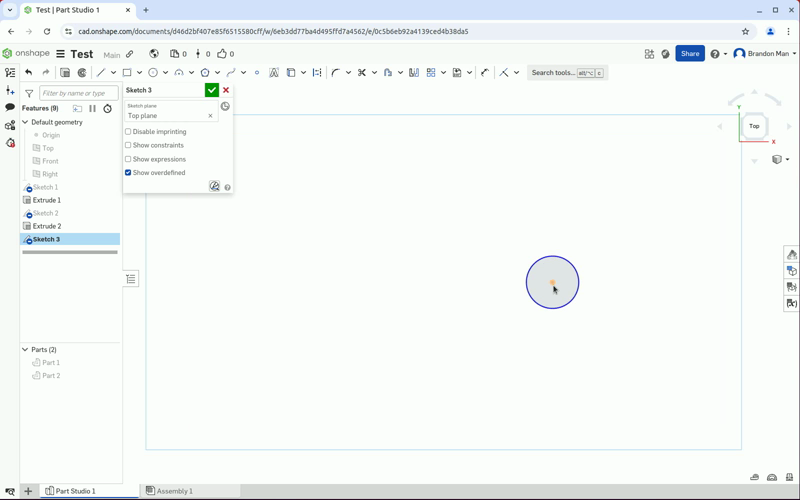
scroll(6)
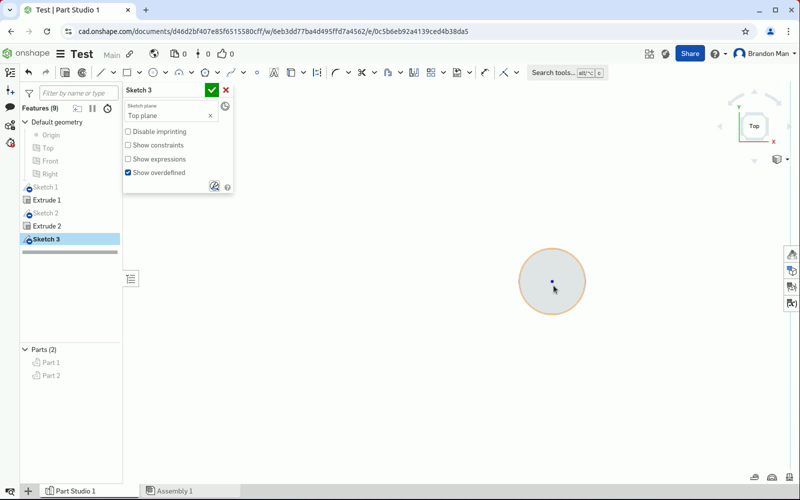
scroll(6)
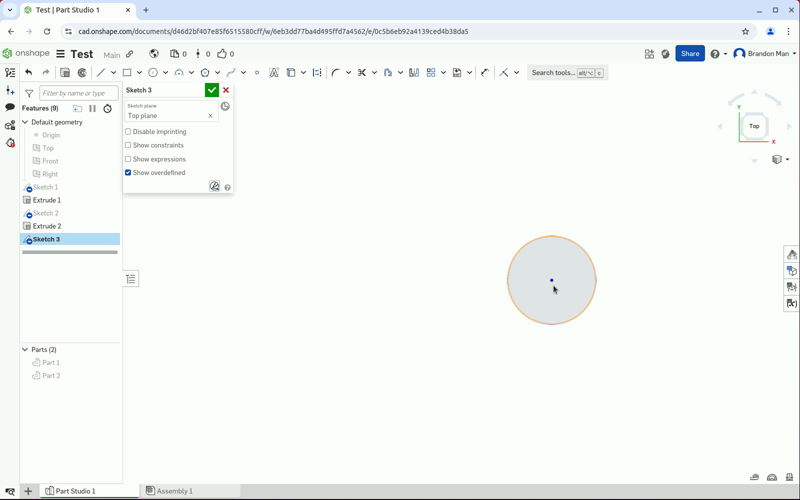
scroll(6)
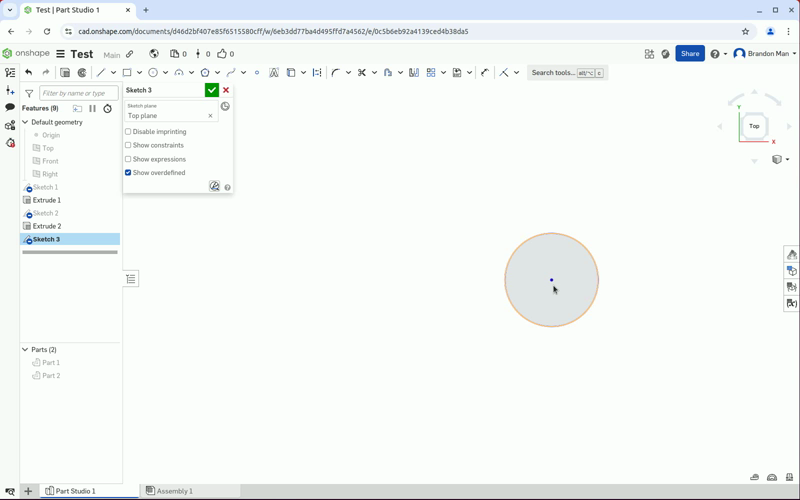
scroll(6)
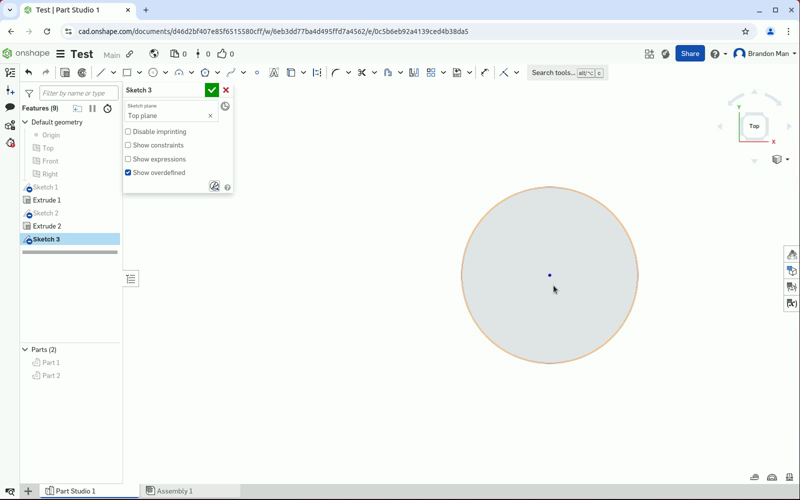
scroll(6)
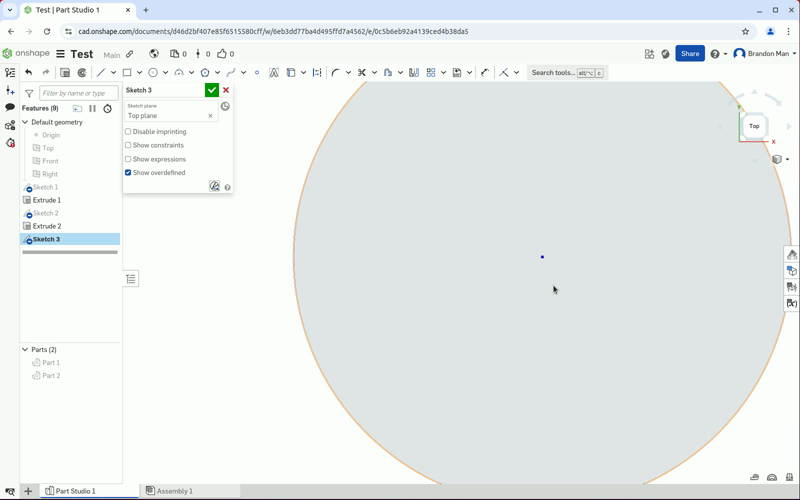
click(553, 285)
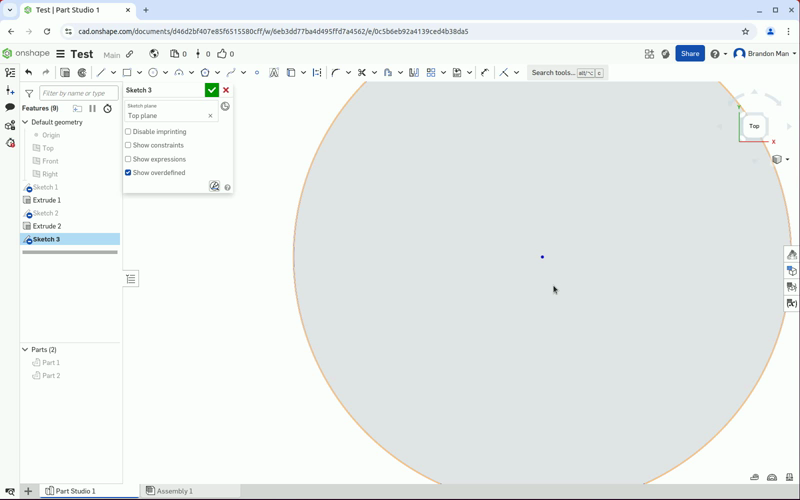
scroll(-6)
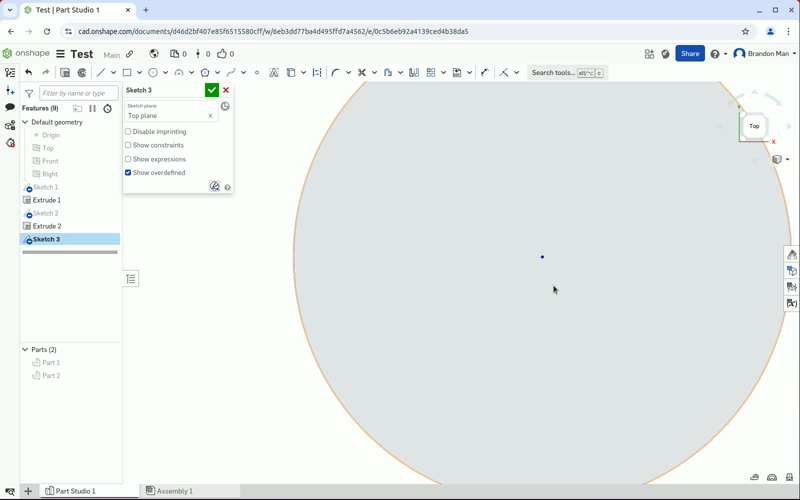
scroll(-6)
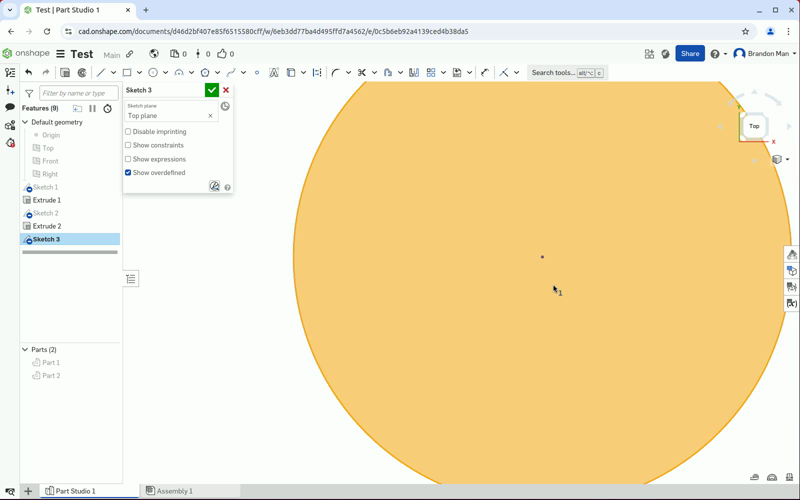
scroll(-6)
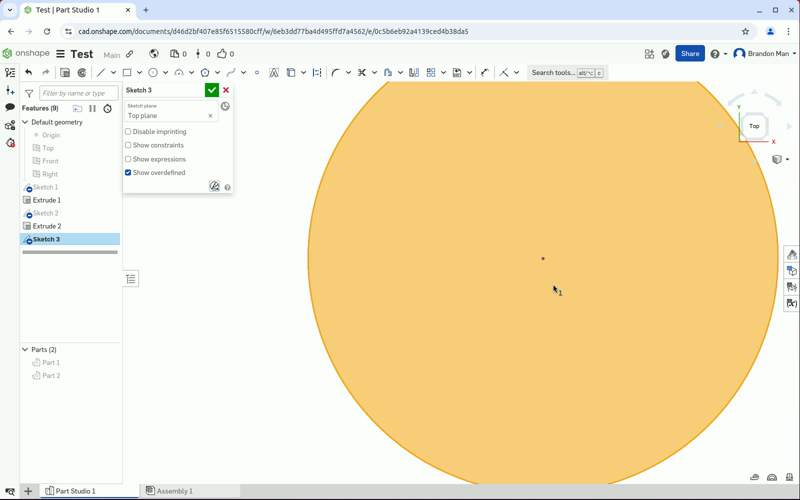
scroll(-6)
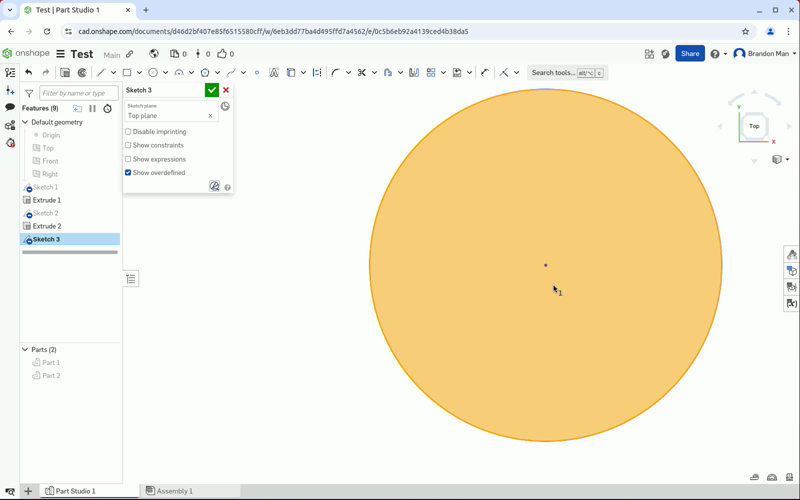
scroll(-6)
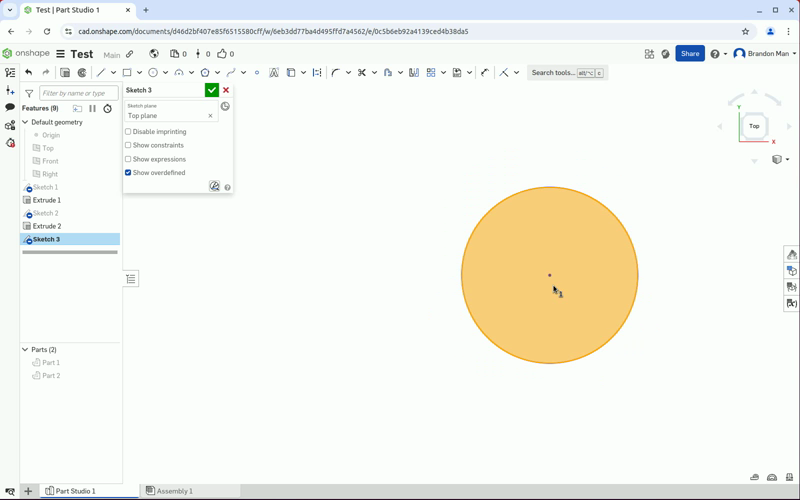
scroll(-6)
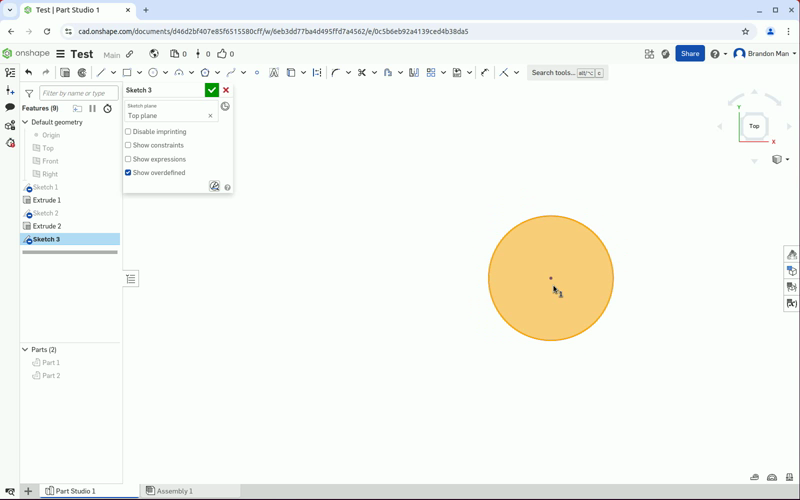
scroll(-6)
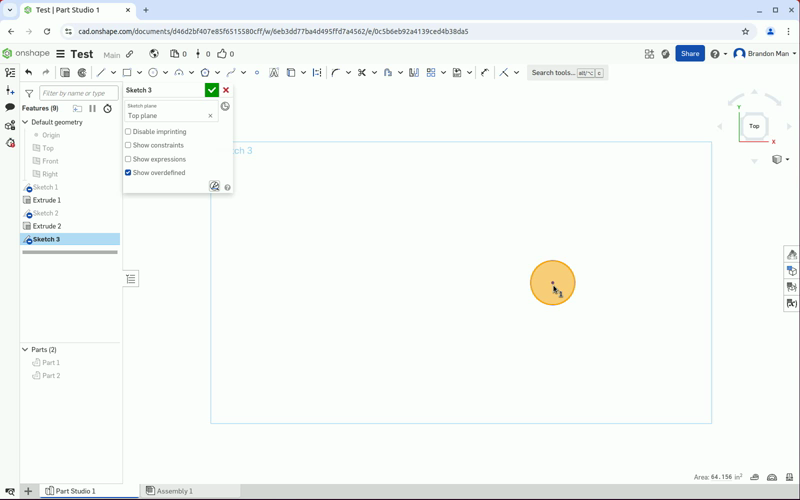
mouse_move(73, 352)
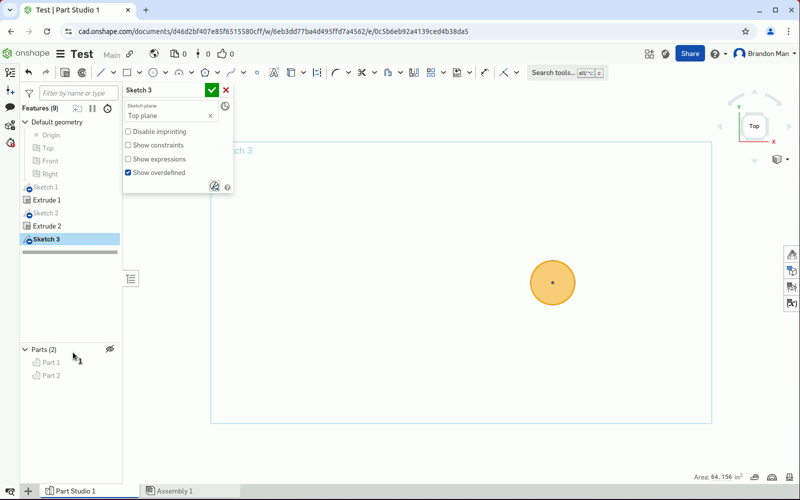
key(shift+y)
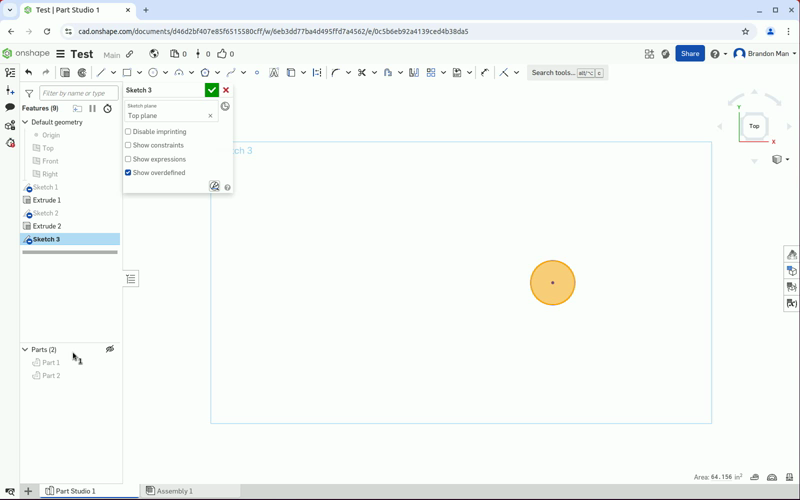
key(shift+e)
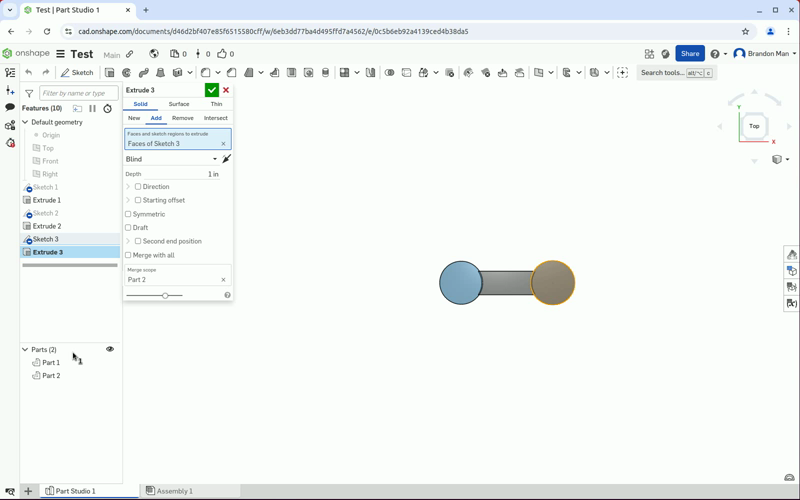
mouse_move(143, 106)
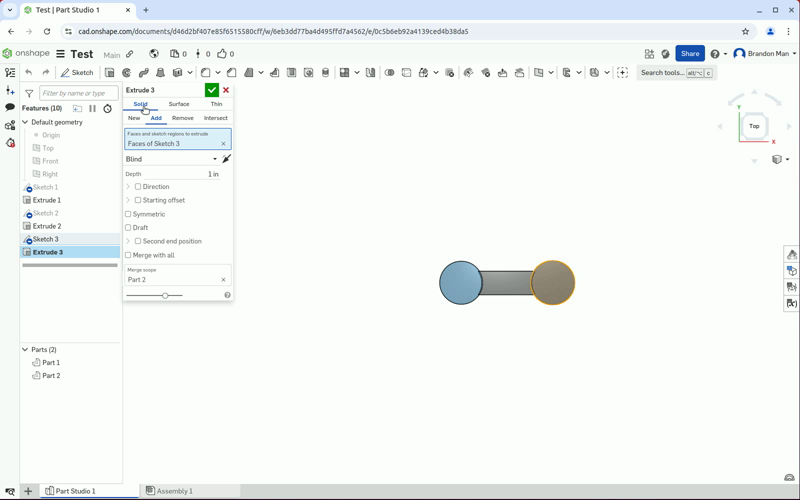
click(143, 106)
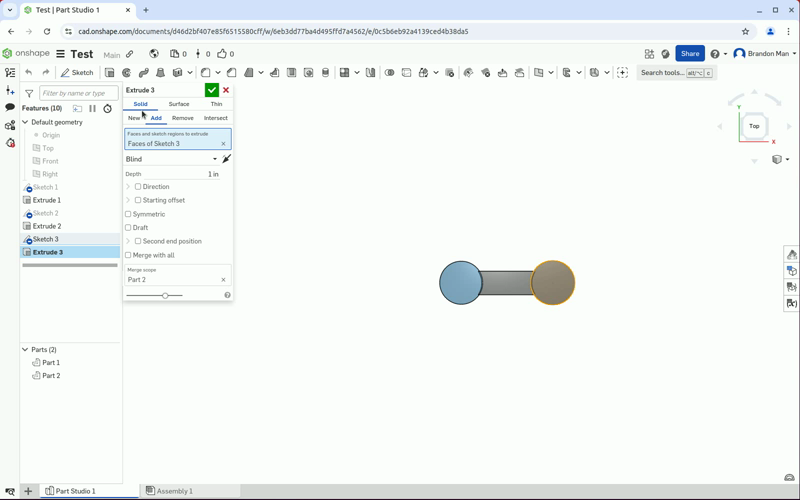
mouse_move(137, 120)
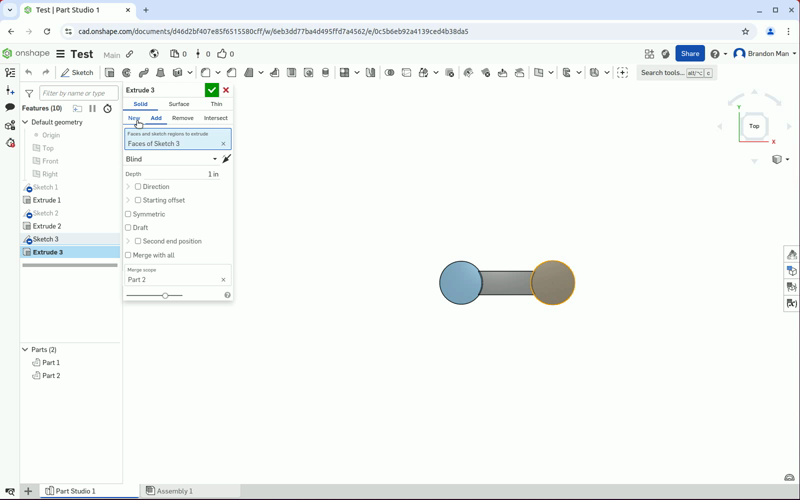
click(137, 120)
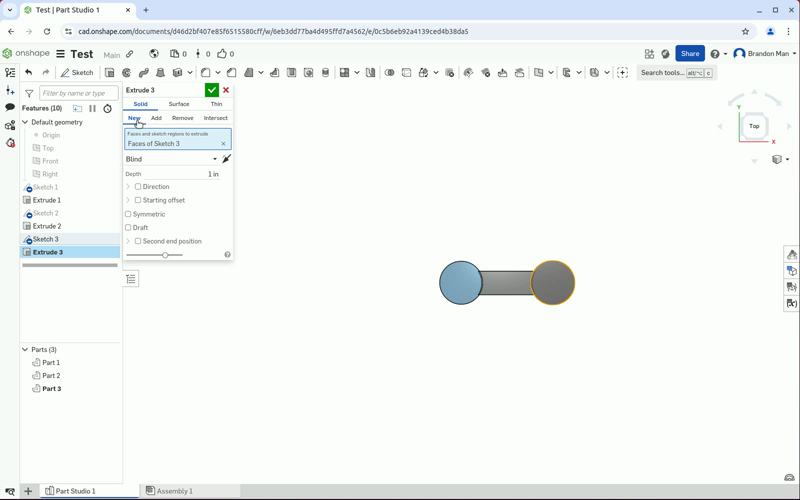
key(tab, 4)
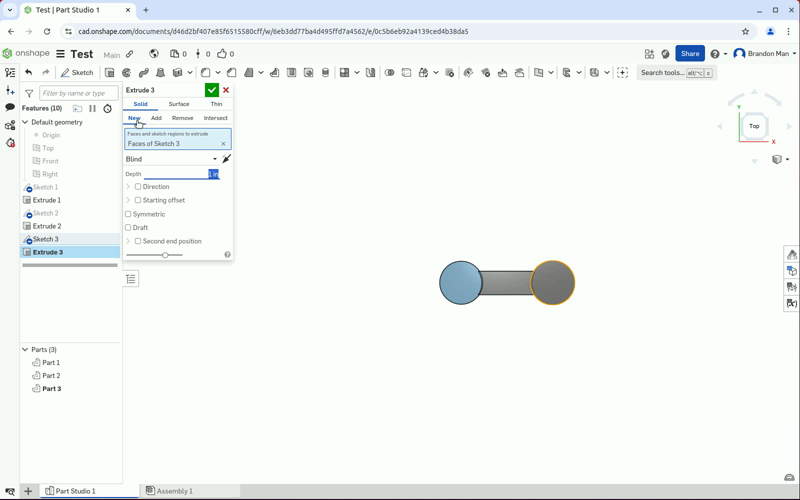
text(8.906)
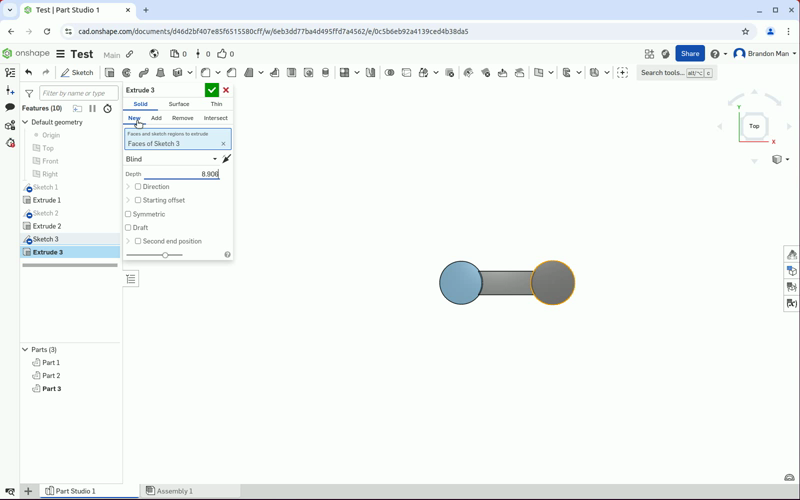
key(enter)
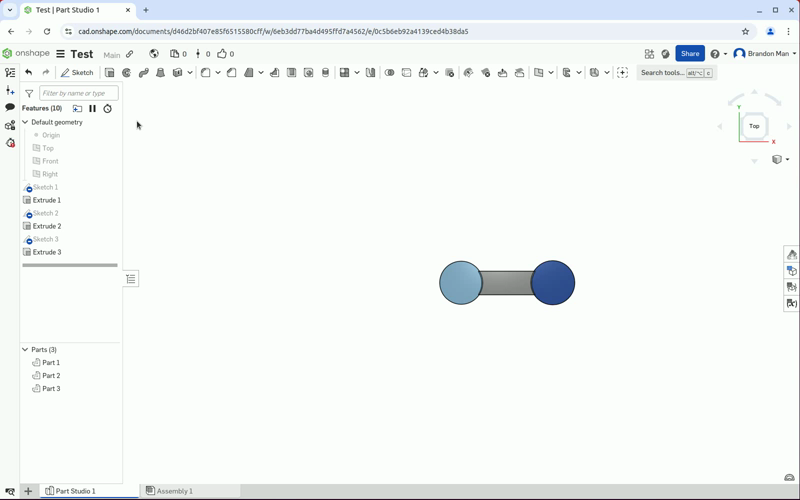
key(shift+h)
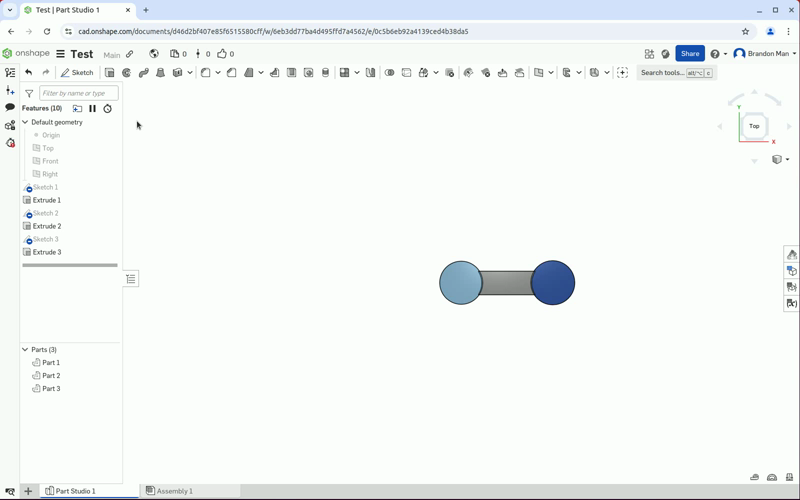
key(shift+h)
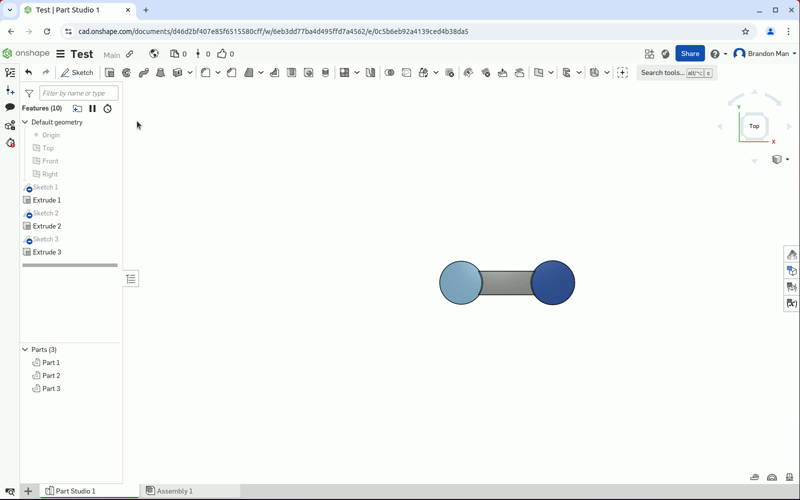
key(shift+7)
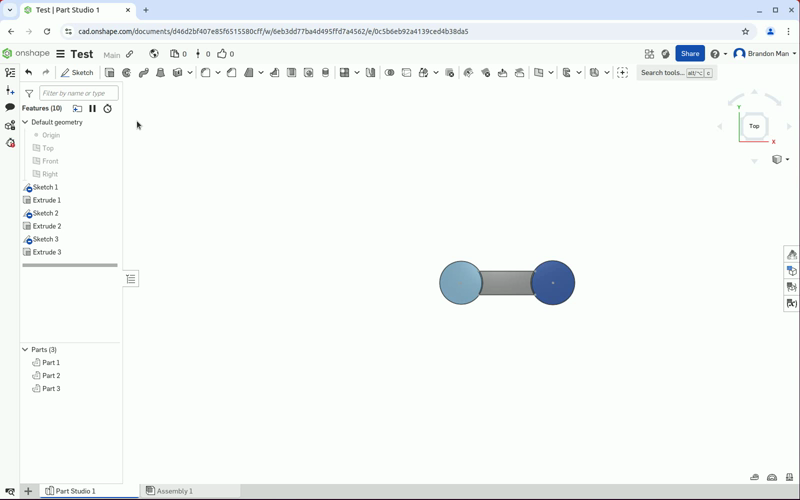
key(up, 3)
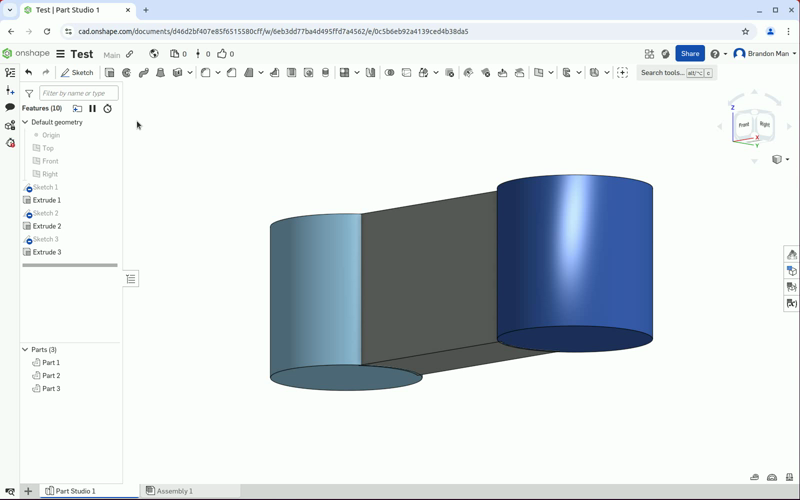
key(left, 3)
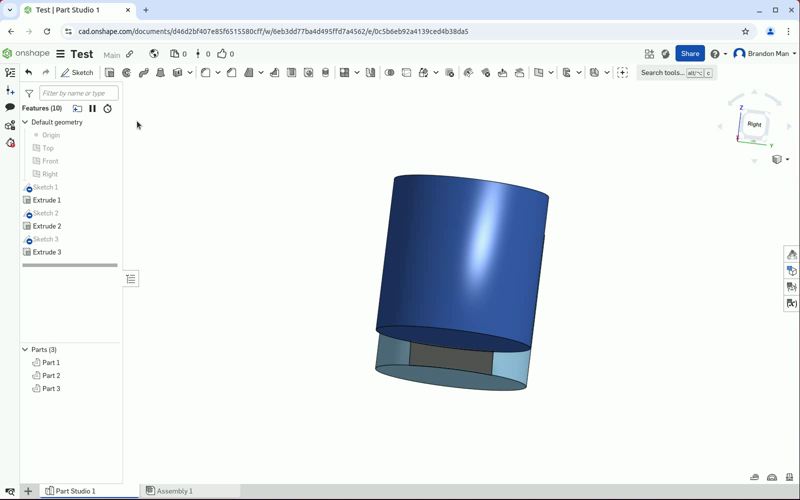
key(right, 3)
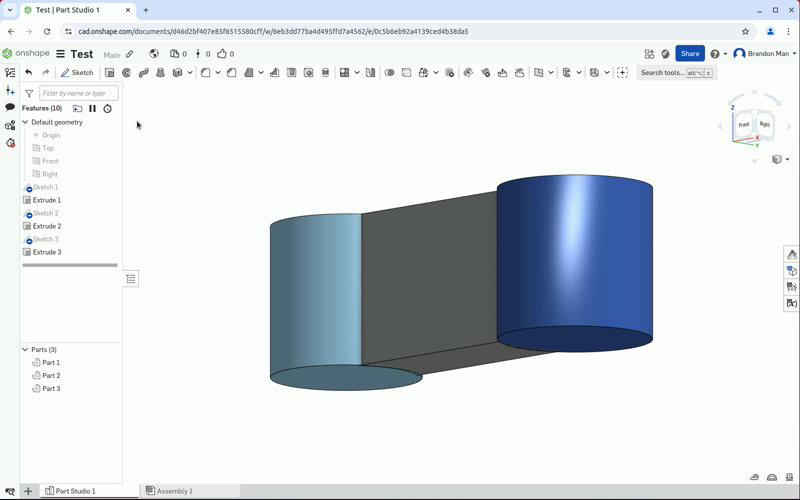
key(down, 3)
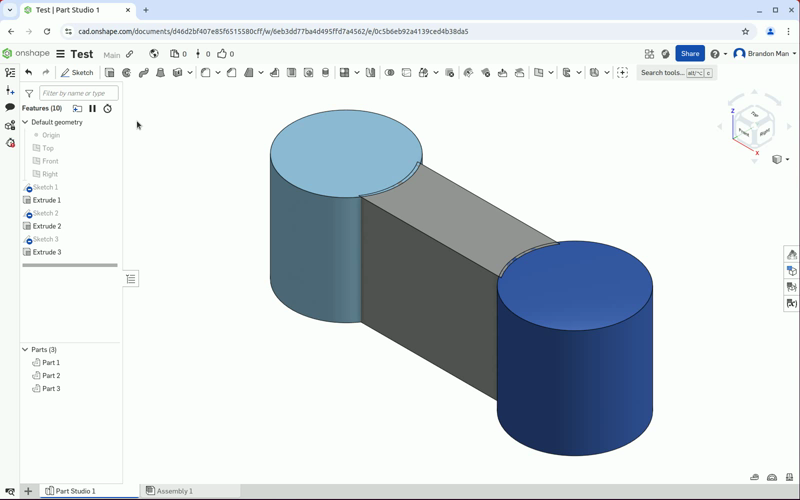
mouse_move(73, 189)
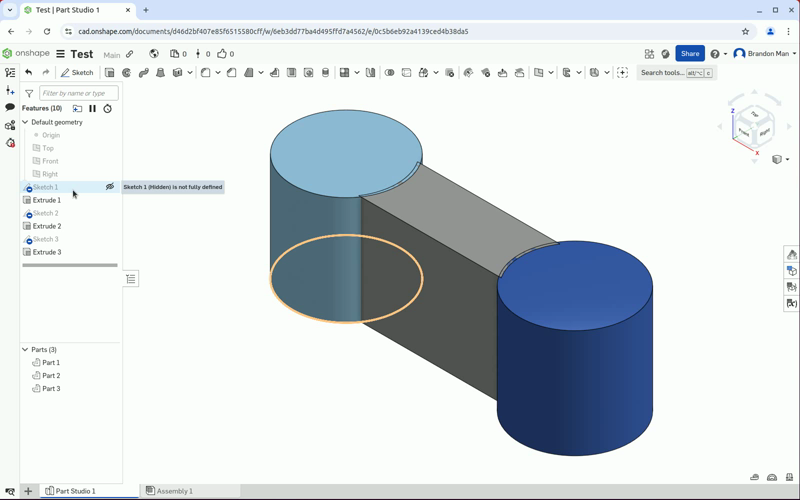
click(73, 189)